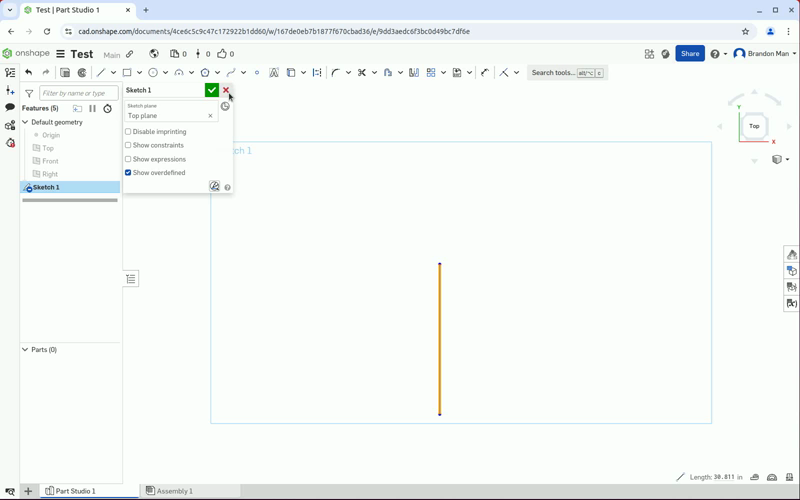
key(shift+h)
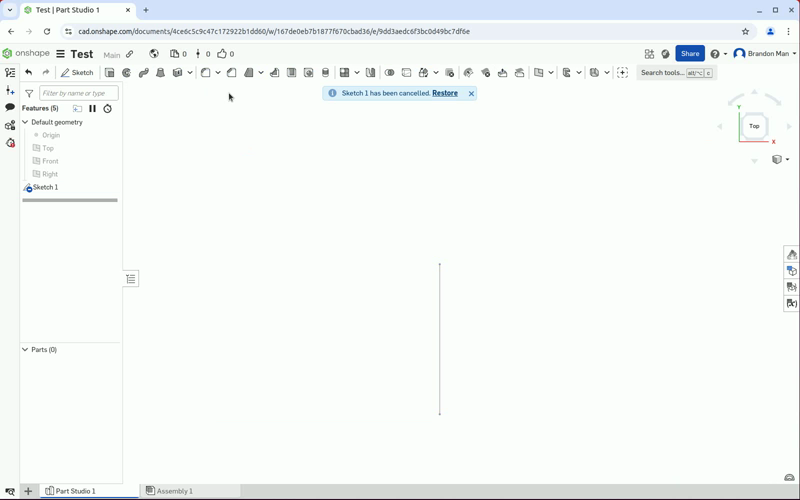
key(shift+s)
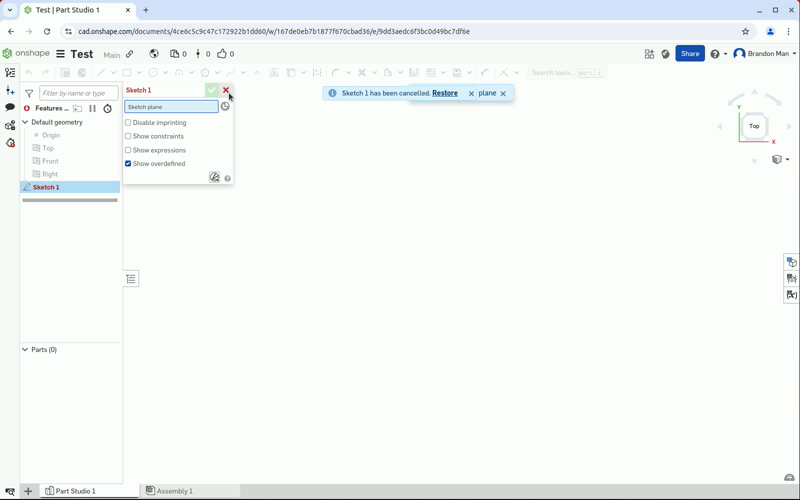
mouse_move(73, 150)
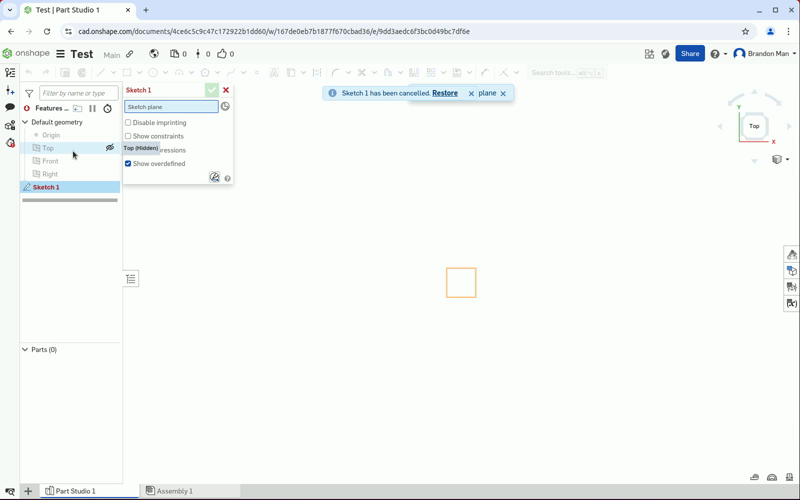
click(73, 150)
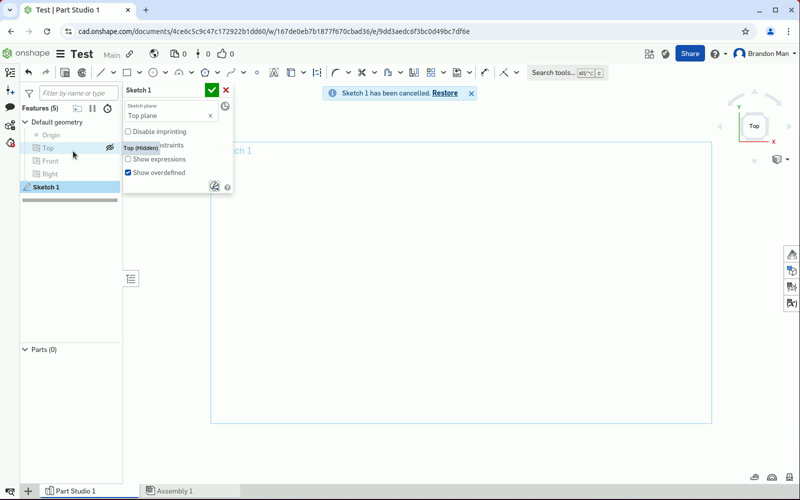
mouse_move(73, 352)
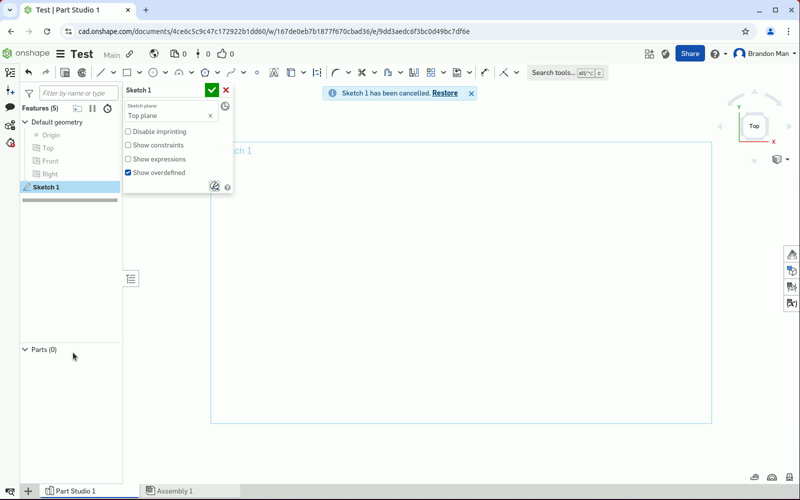
key(y)
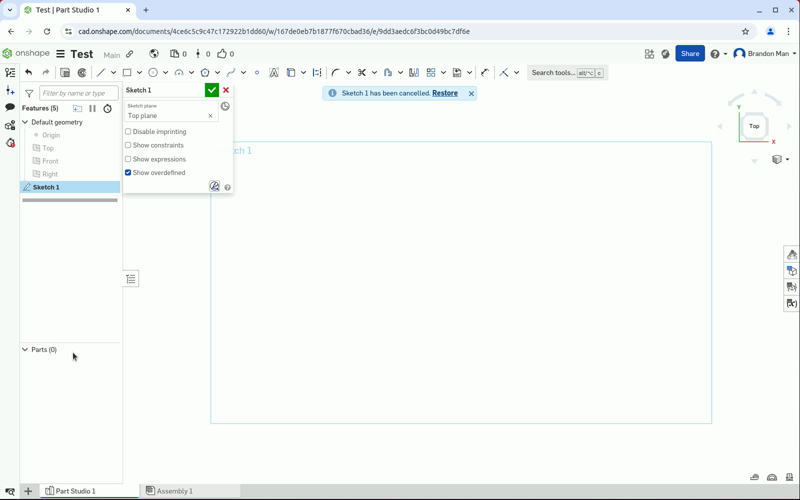
key(c)
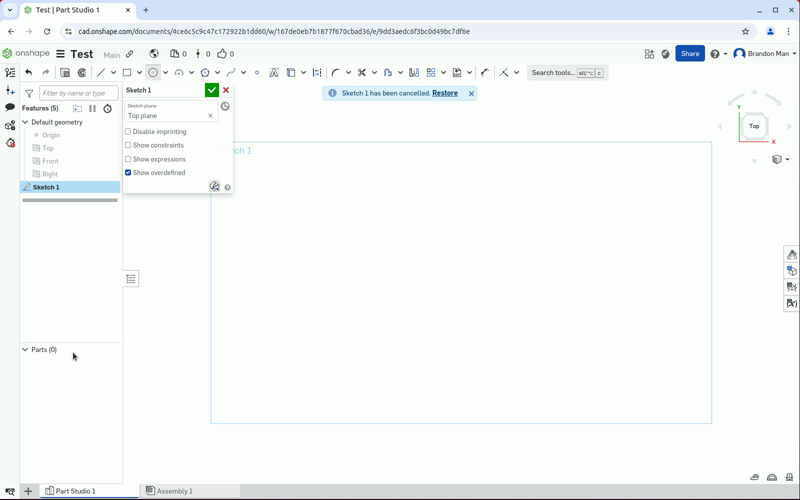
key_down(shift)
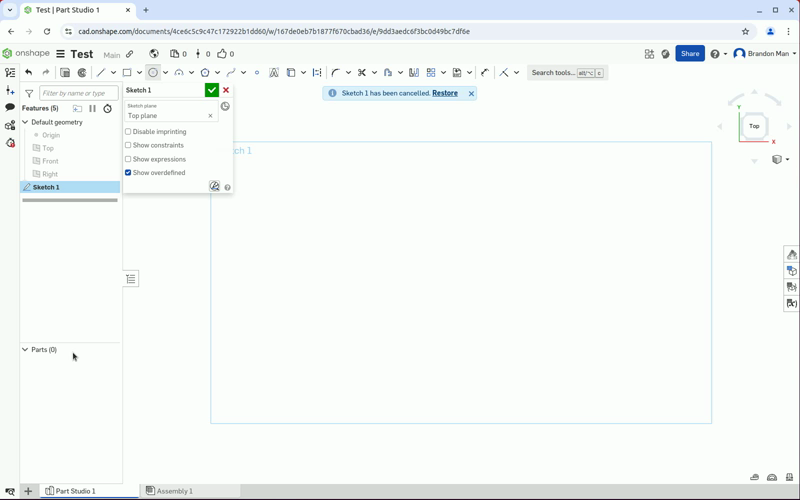
mouse_move(461, 282)
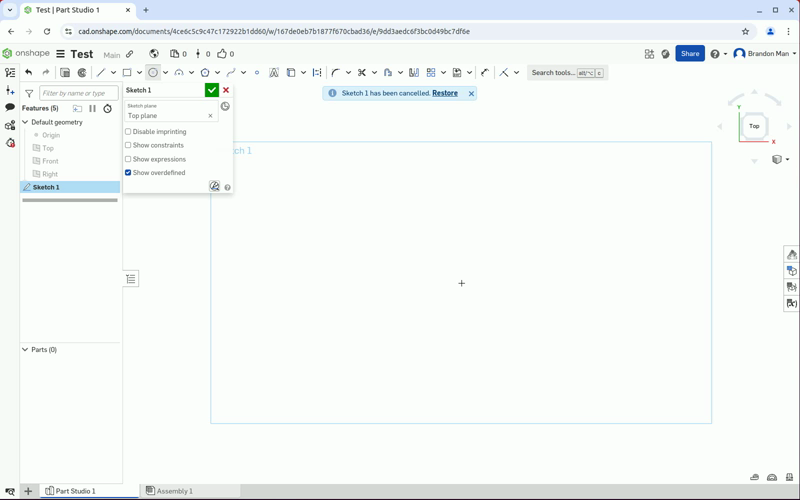
click(461, 282)
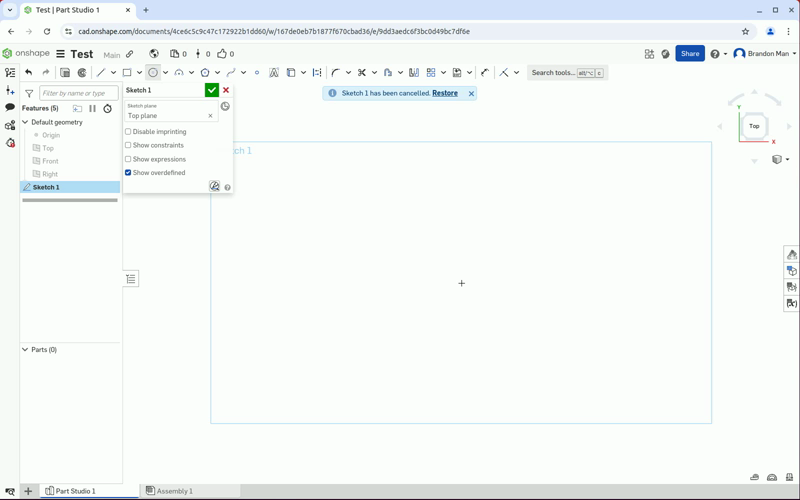
key_up(shift)
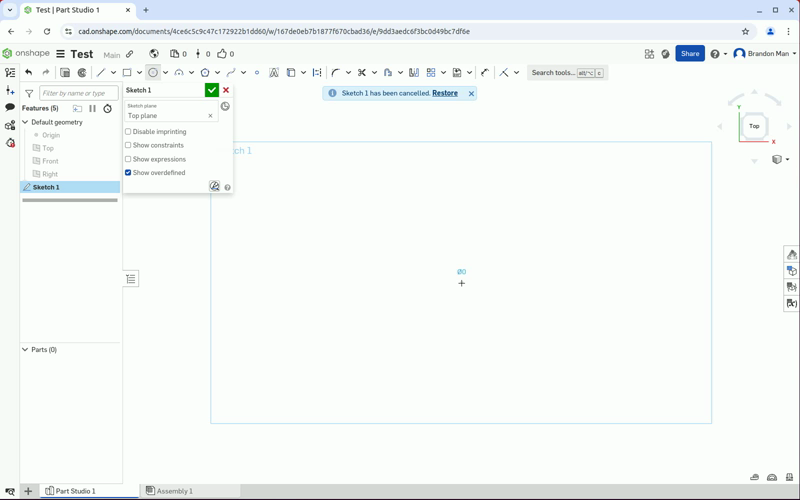
mouse_move(485, 282)
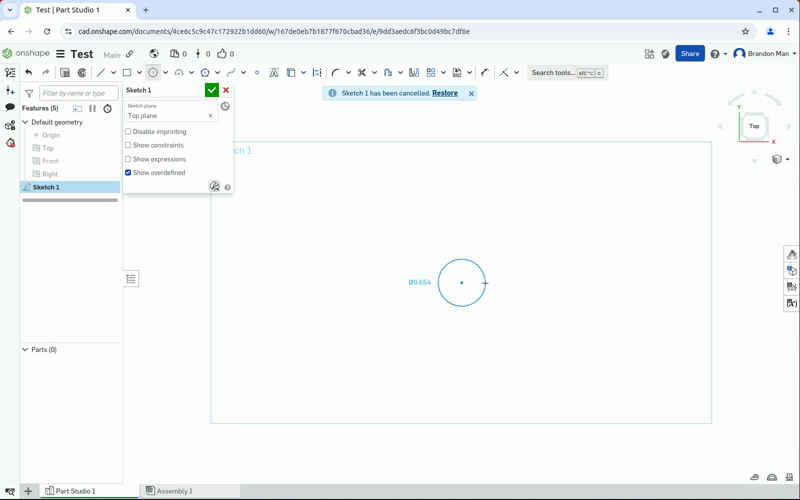
click(485, 282)
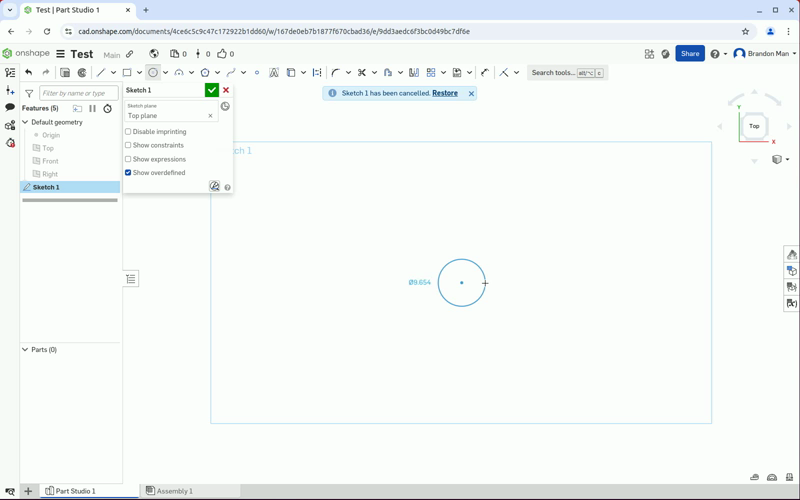
key(esc)
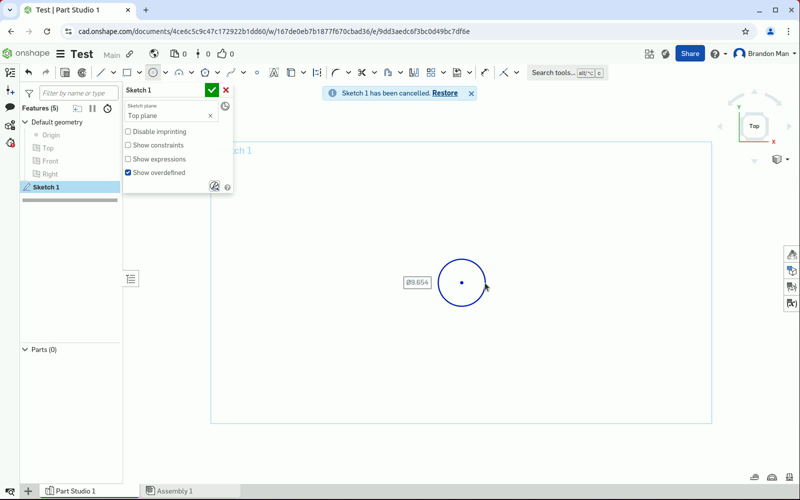
mouse_move(453, 262)
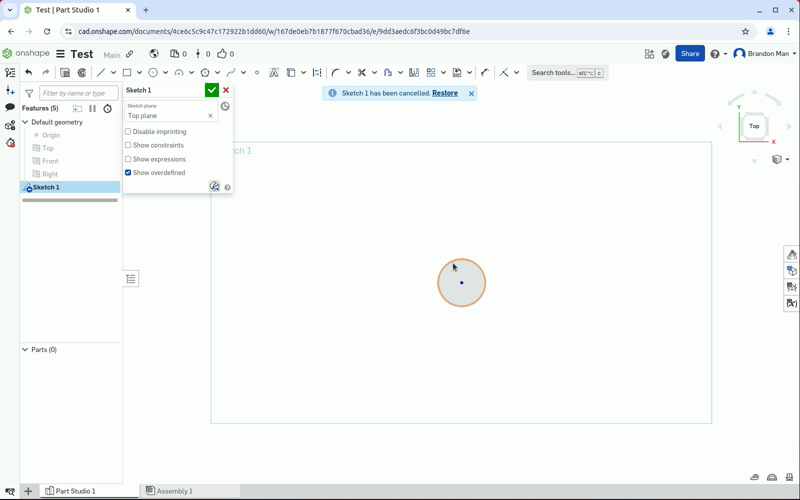
scroll(6)
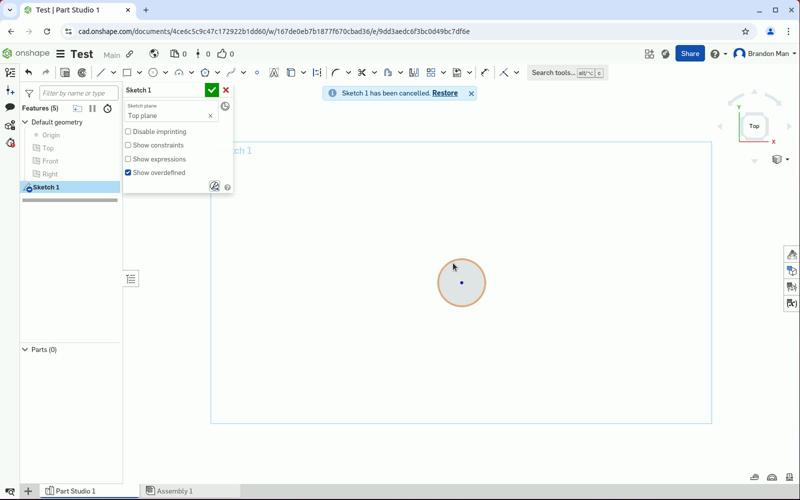
scroll(6)
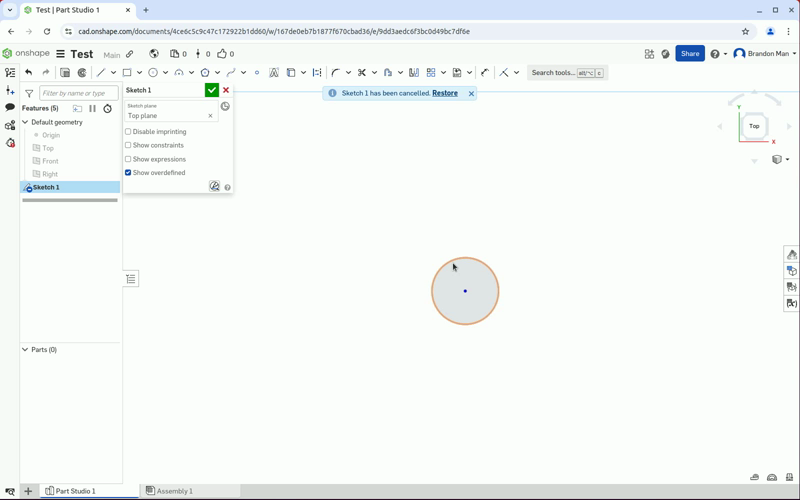
scroll(6)
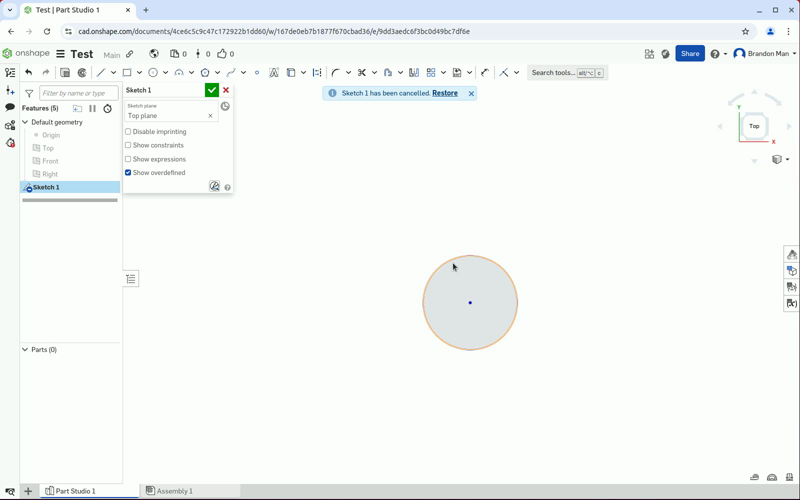
scroll(6)
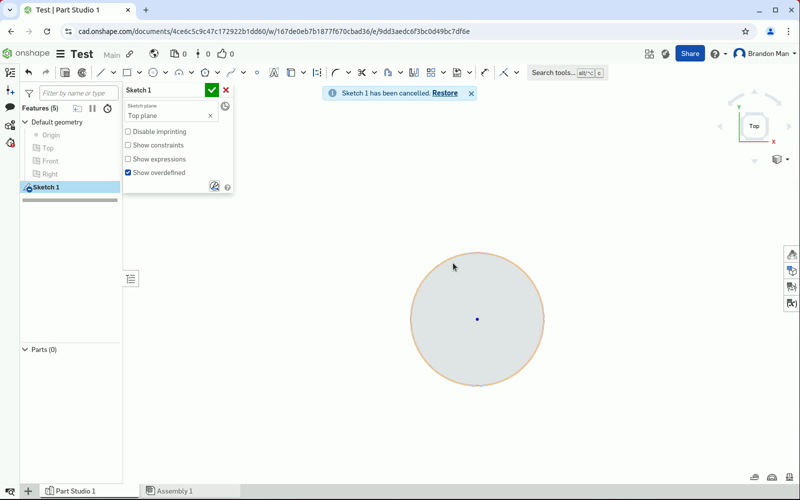
scroll(6)
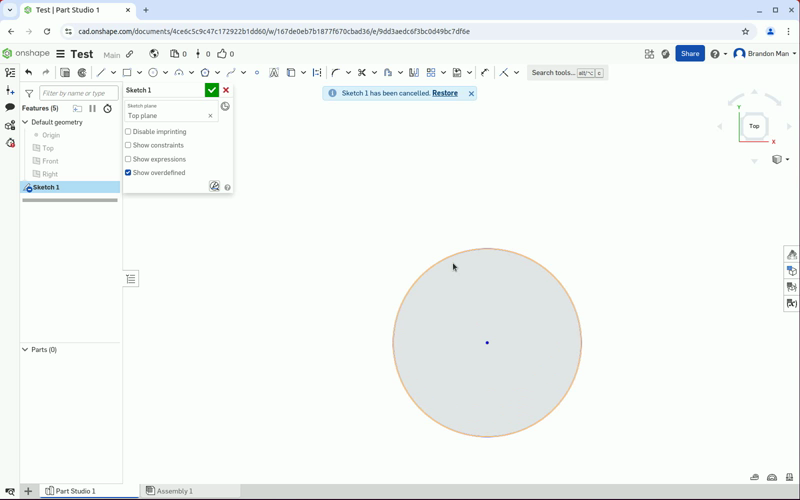
scroll(6)
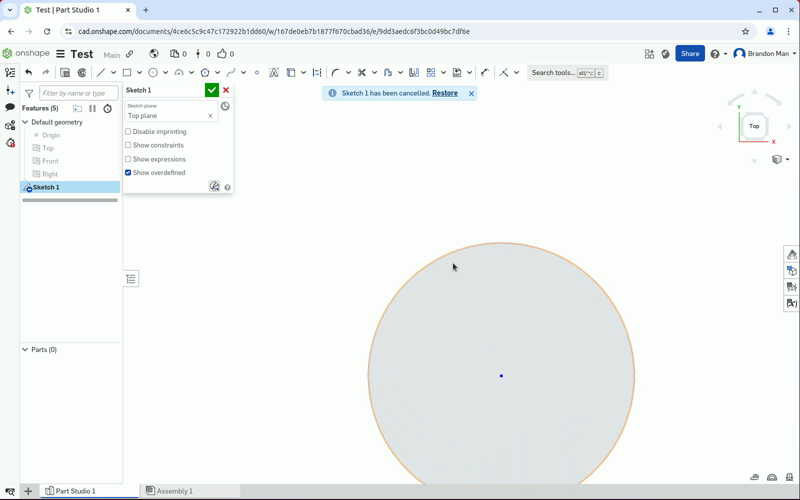
scroll(6)
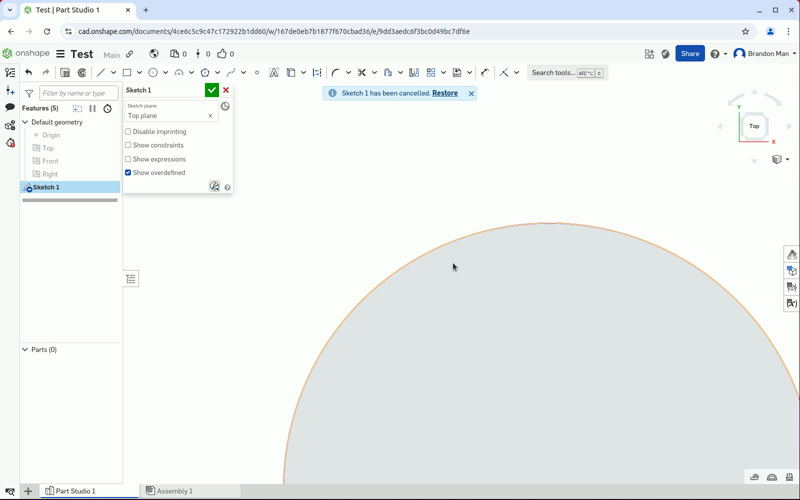
click(453, 262)
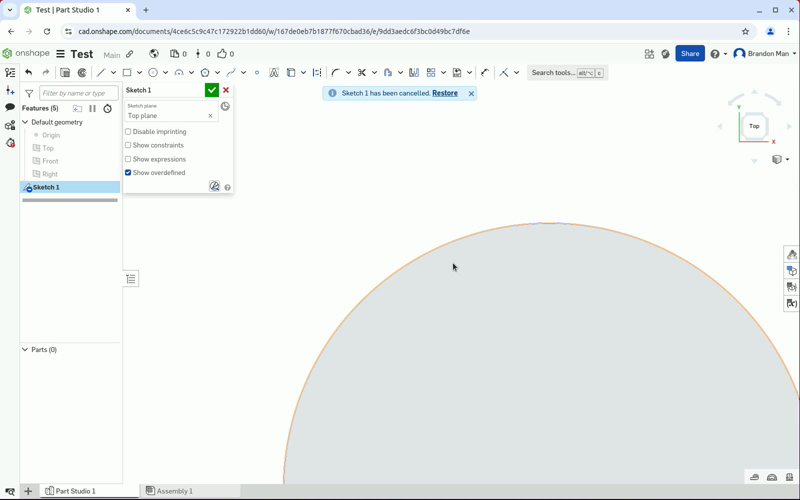
scroll(-6)
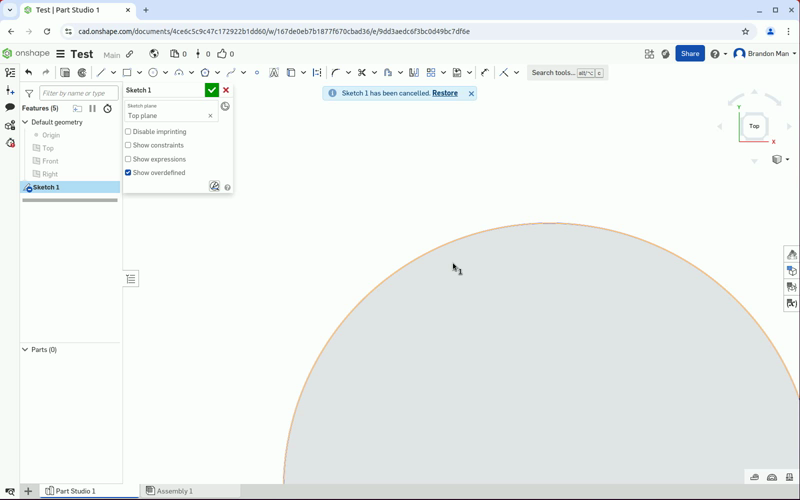
scroll(-6)
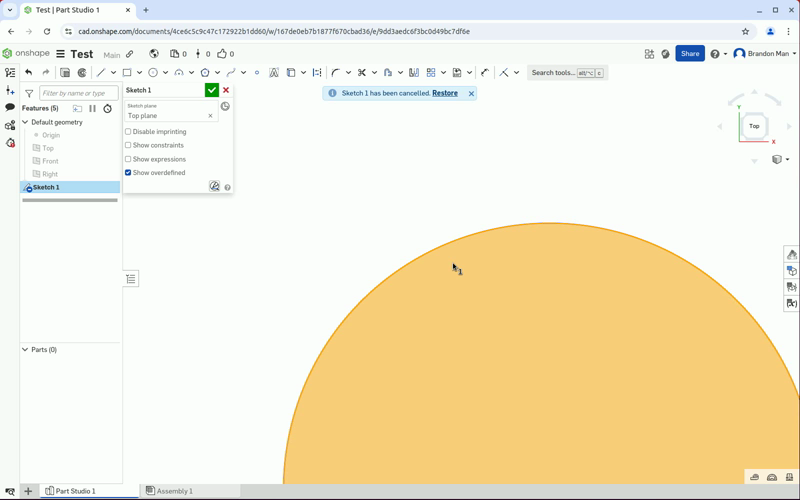
scroll(-6)
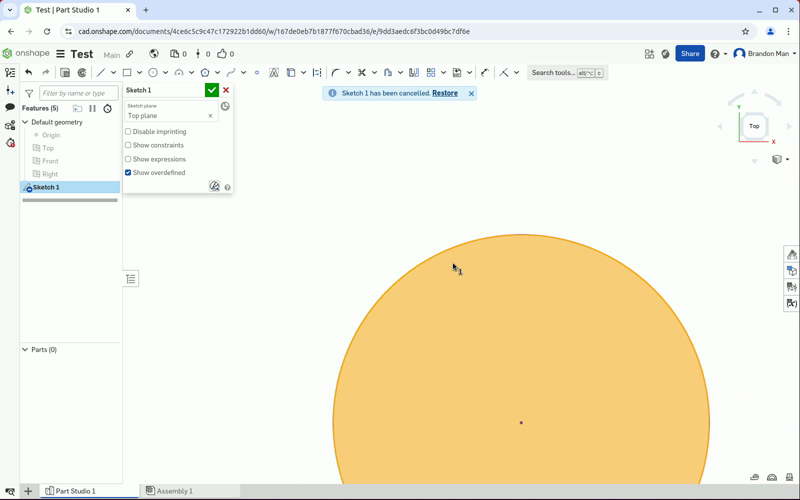
scroll(-6)
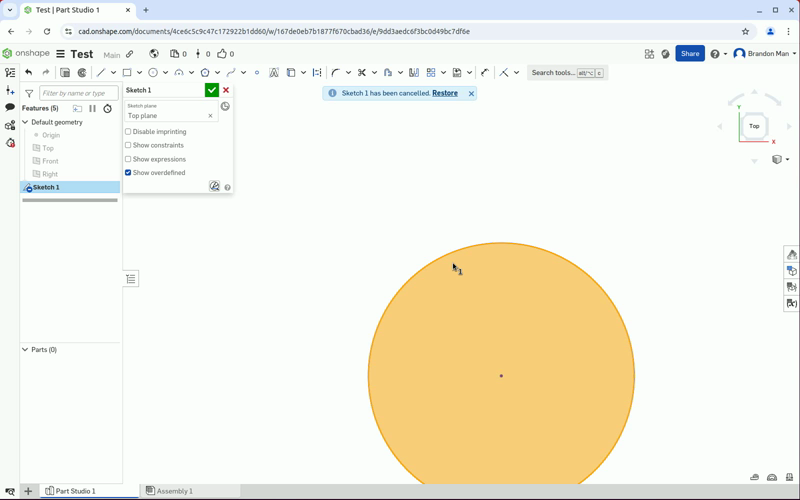
scroll(-6)
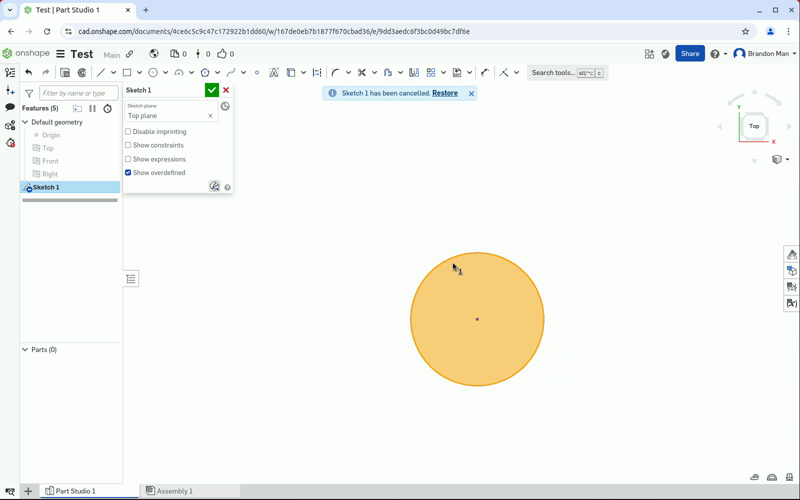
scroll(-6)
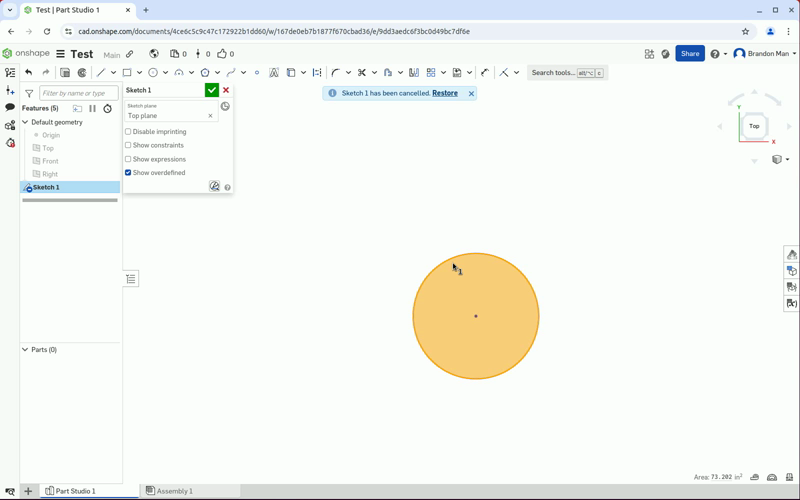
scroll(-6)
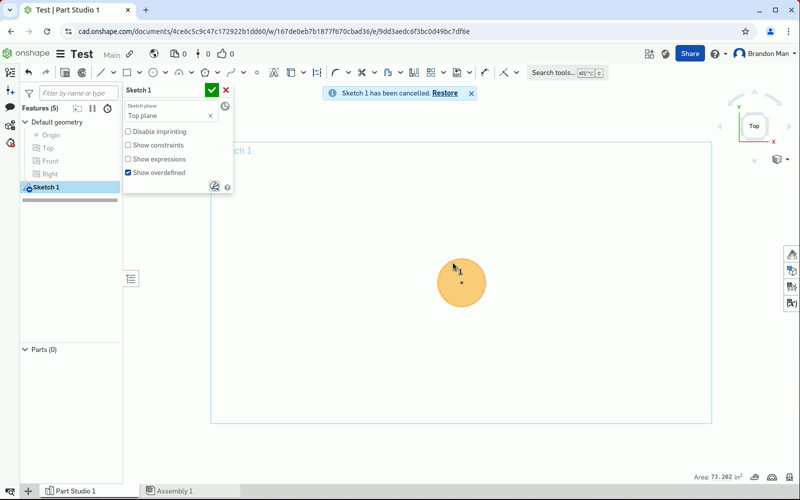
mouse_move(73, 352)
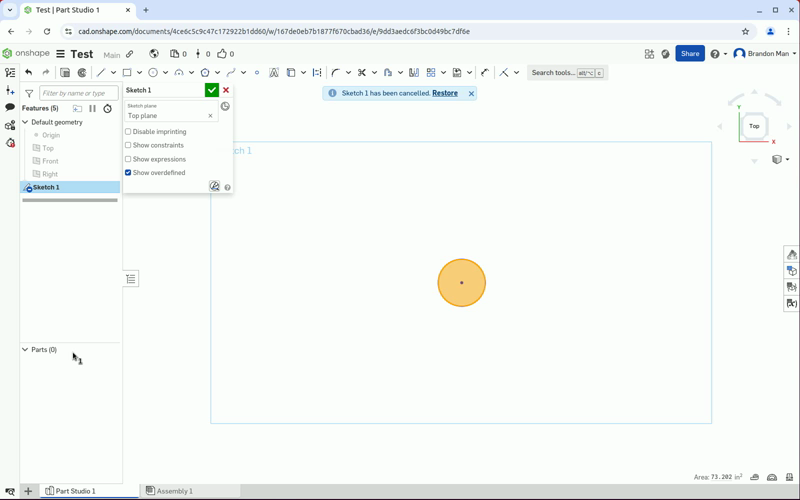
key(shift+y)
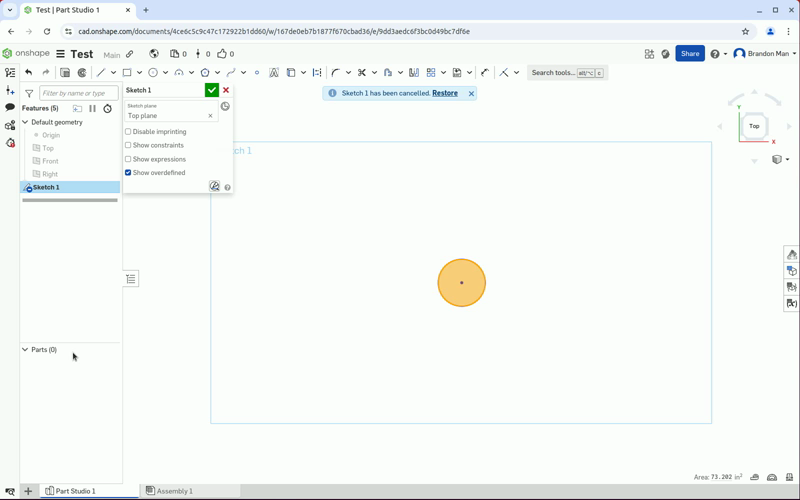
key(shift+e)
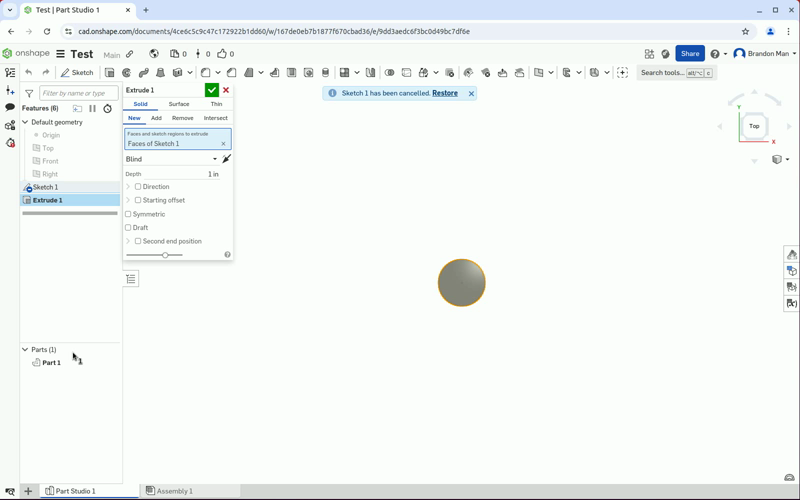
mouse_move(143, 106)
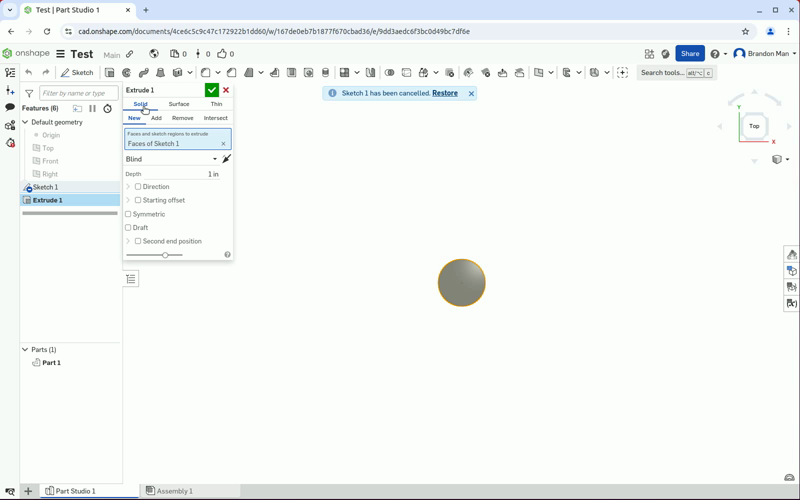
click(143, 106)
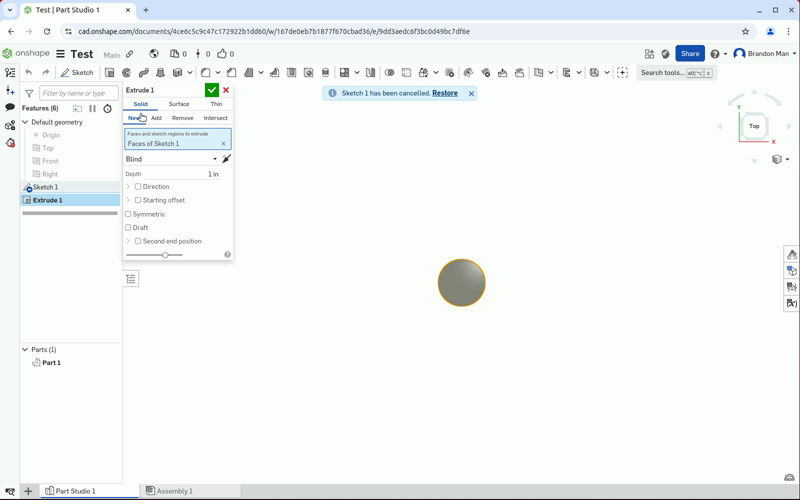
mouse_move(137, 120)
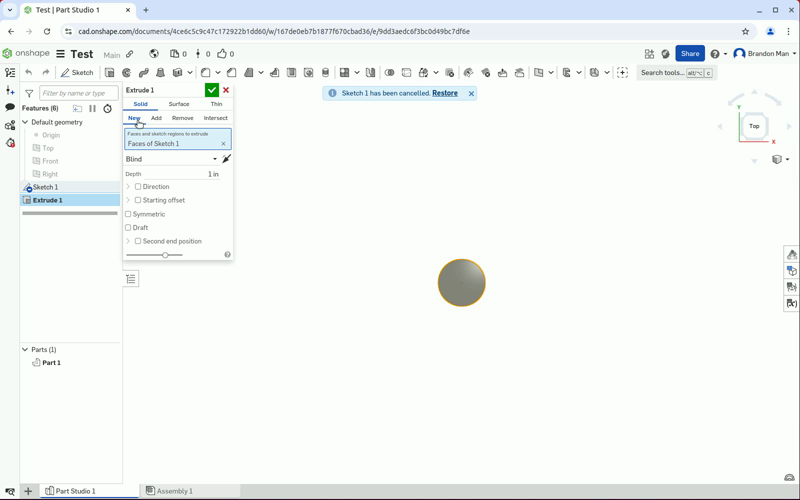
click(137, 120)
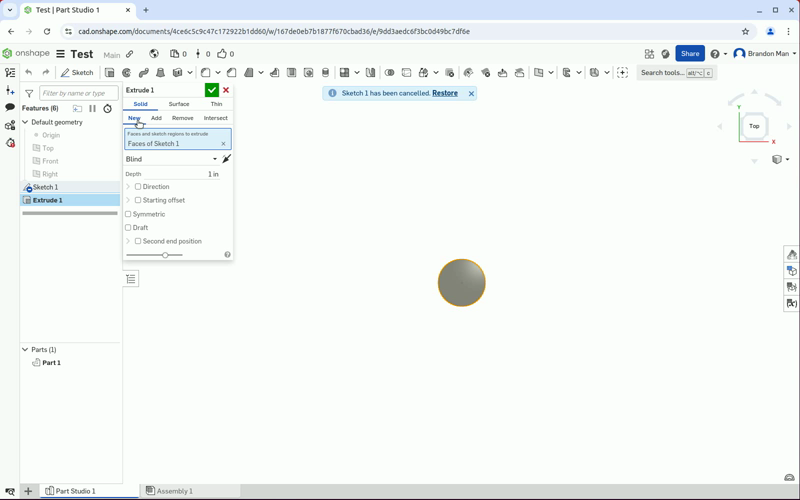
key(tab, 4)
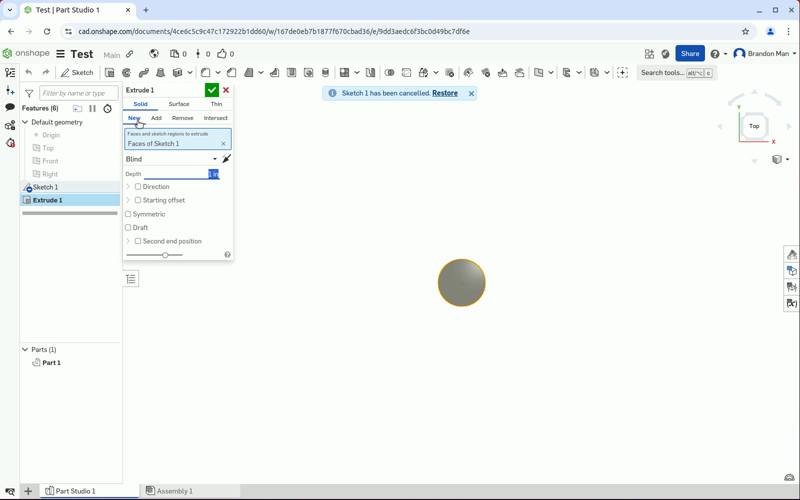
text(15.405)
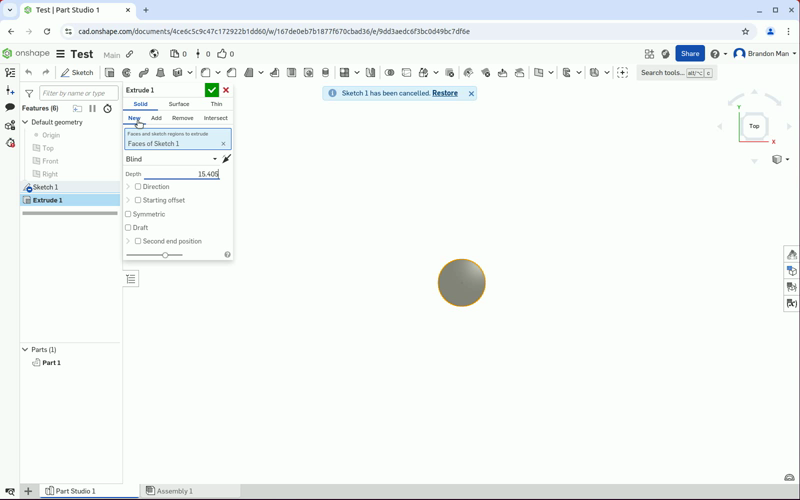
key(enter)
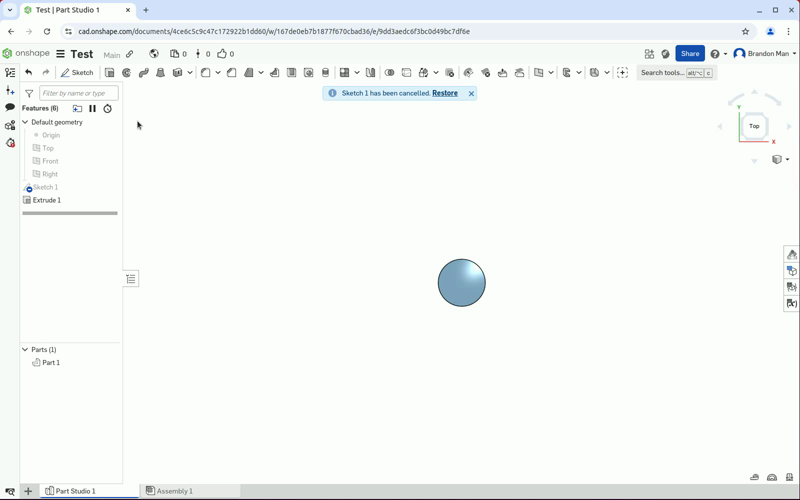
key(shift+h)
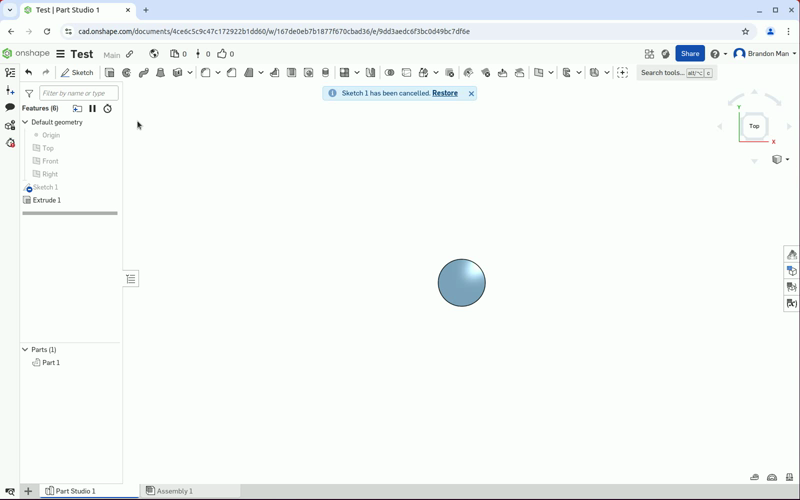
key(shift+h)
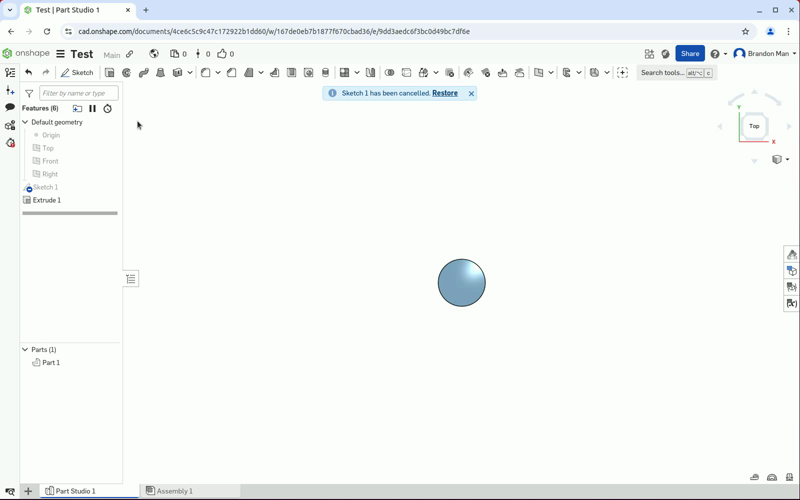
mouse_move(73, 189)
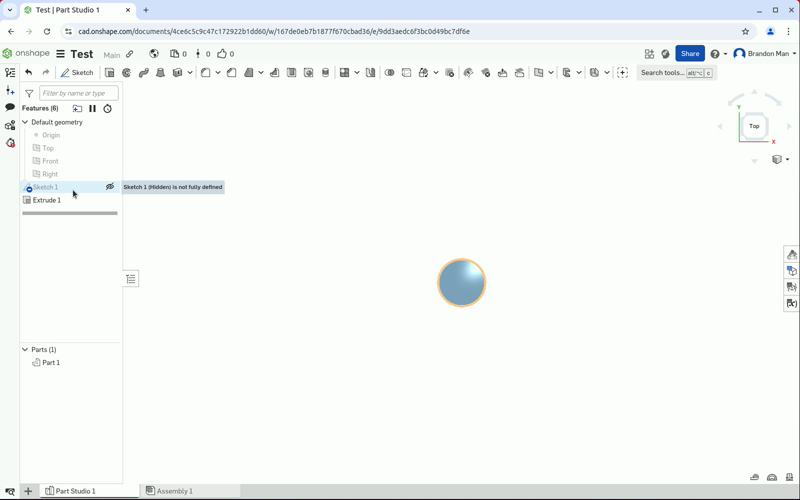
click(73, 189)
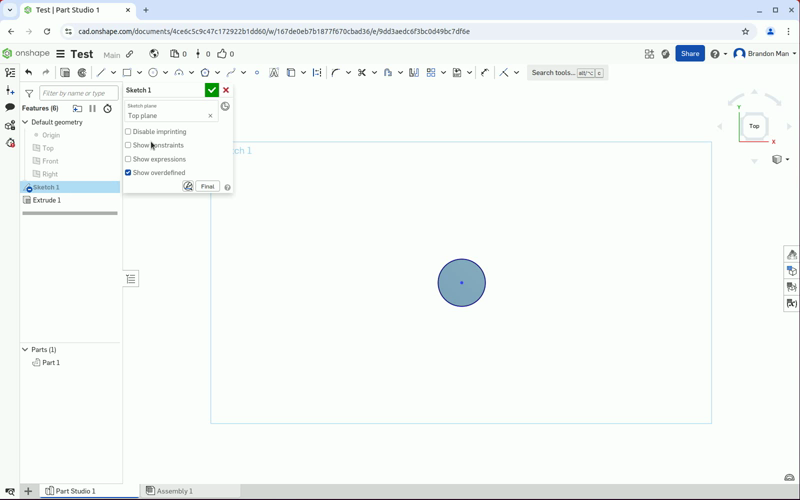
mouse_move(229, 92)
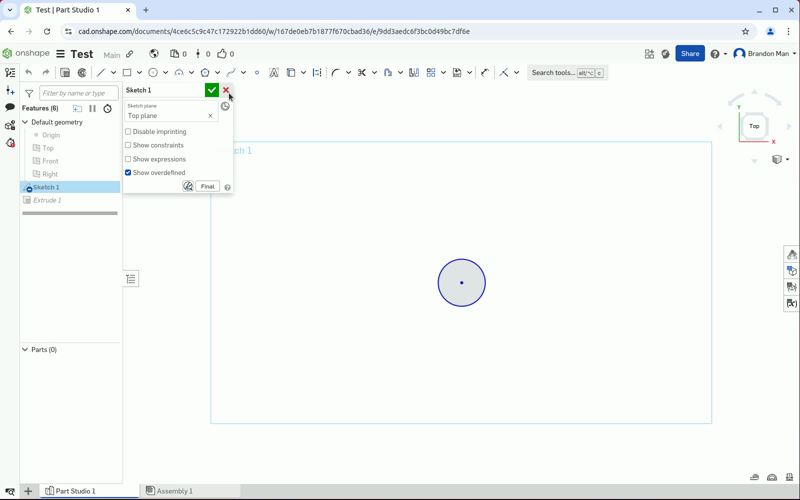
click(229, 92)
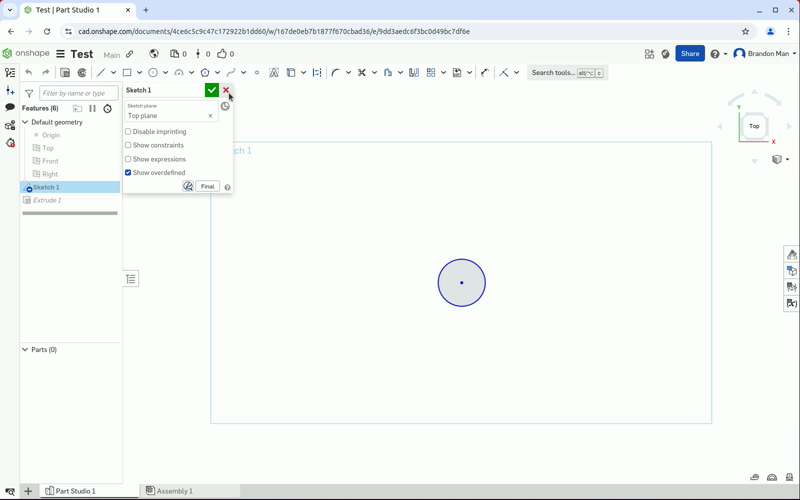
key(shift+s)
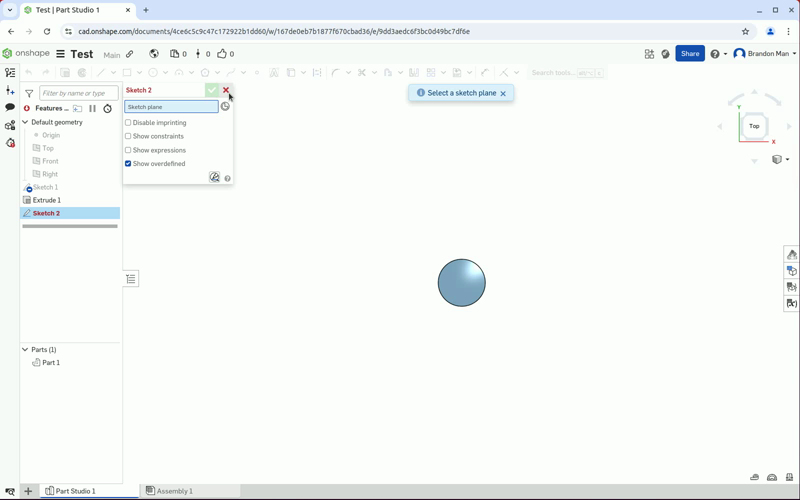
mouse_move(73, 150)
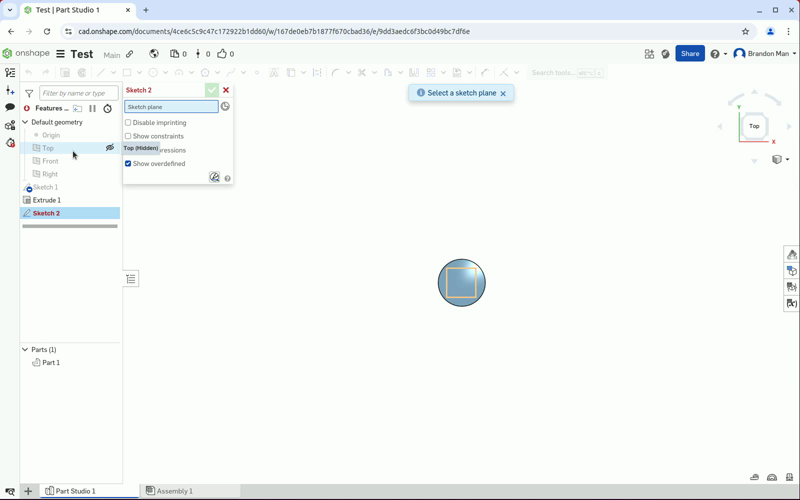
click(73, 150)
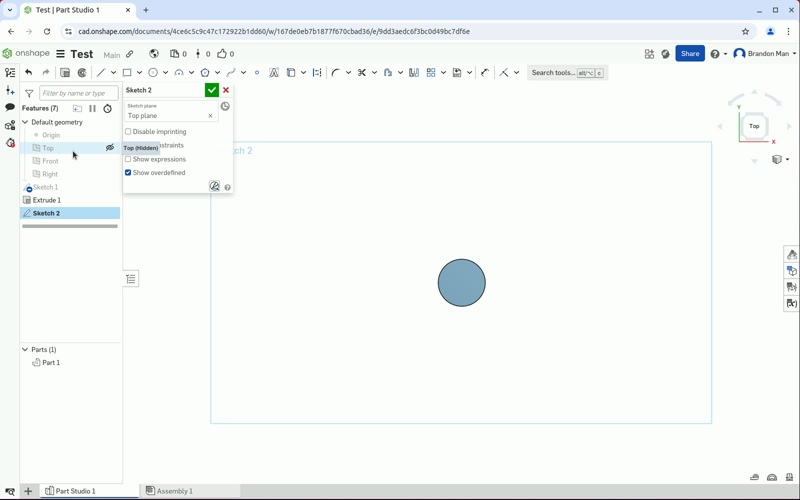
mouse_move(73, 352)
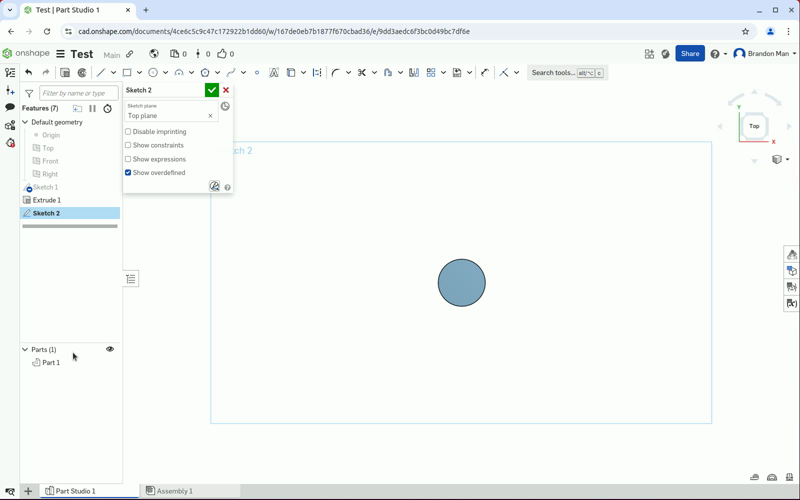
key(y)
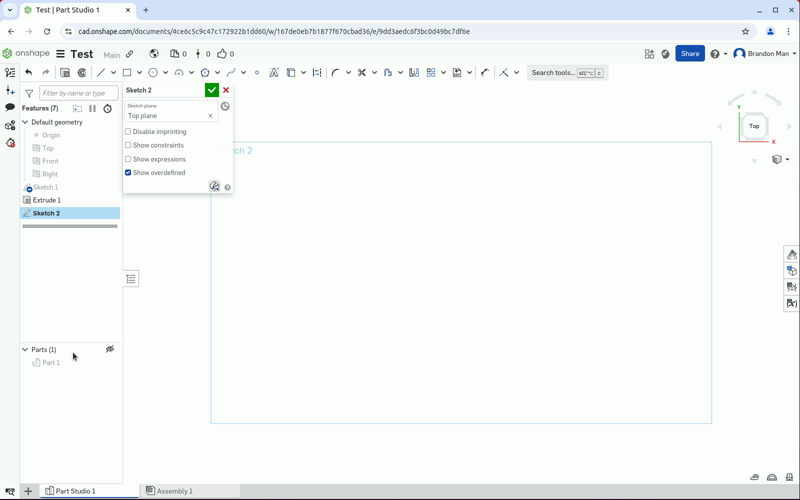
key(c)
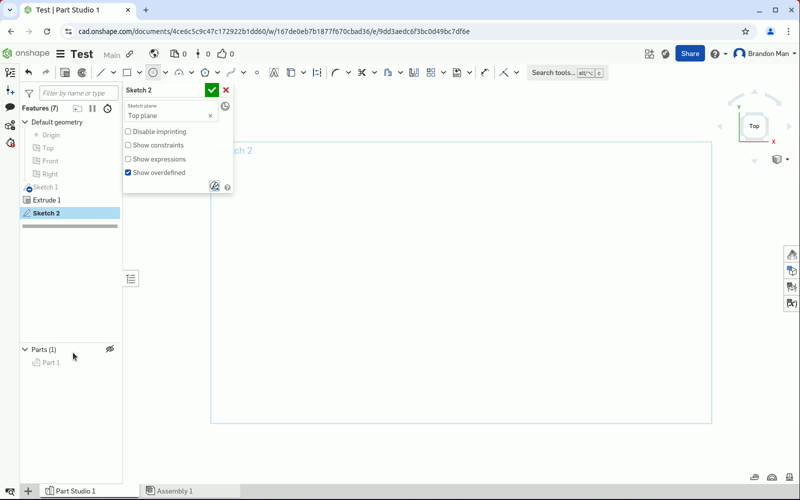
key_down(shift)
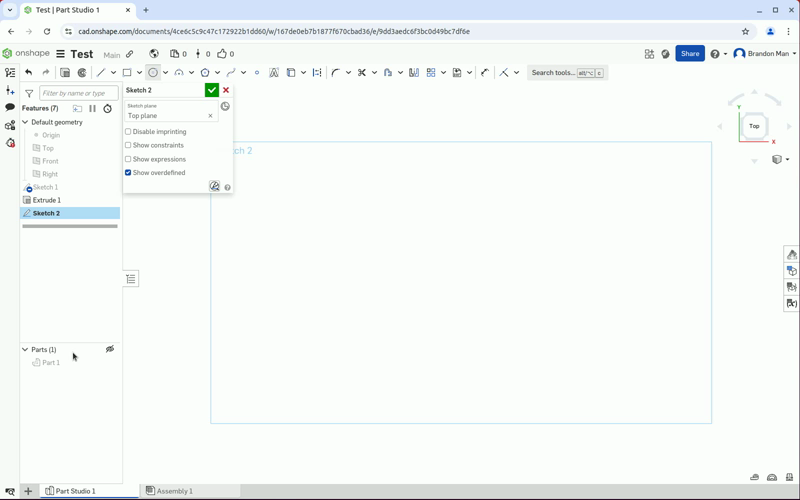
mouse_move(461, 282)
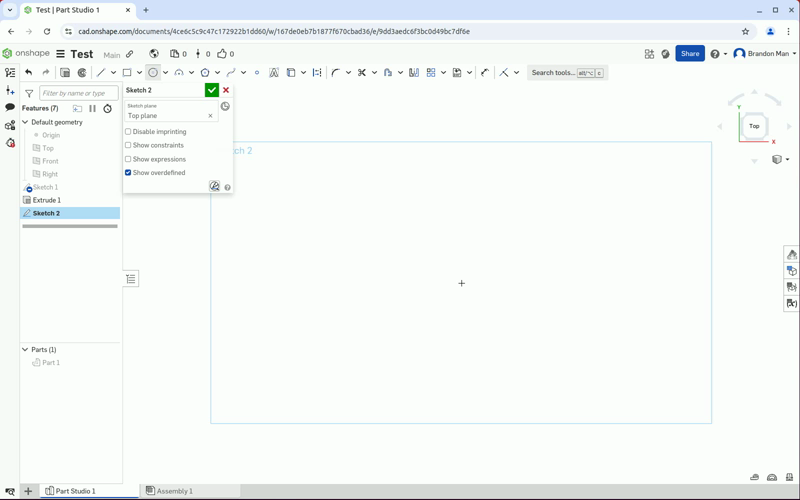
click(461, 282)
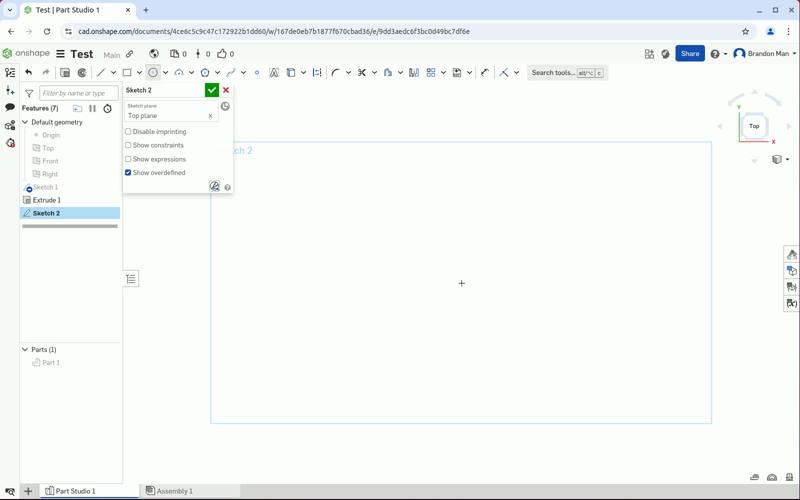
key_up(shift)
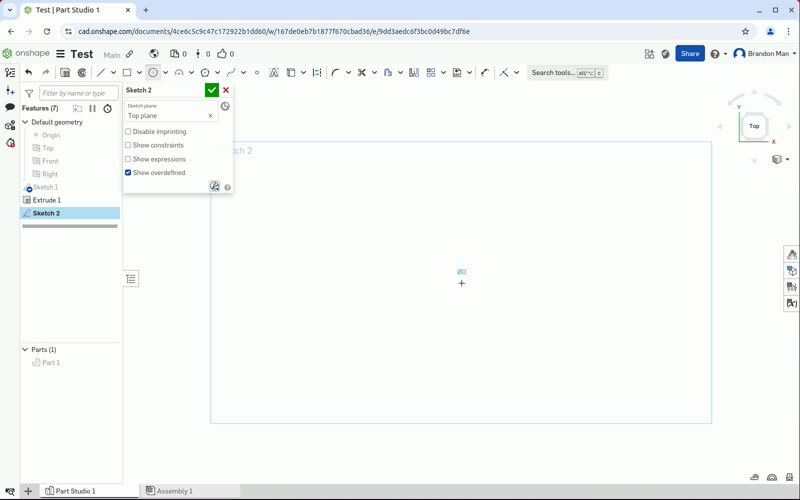
mouse_move(485, 282)
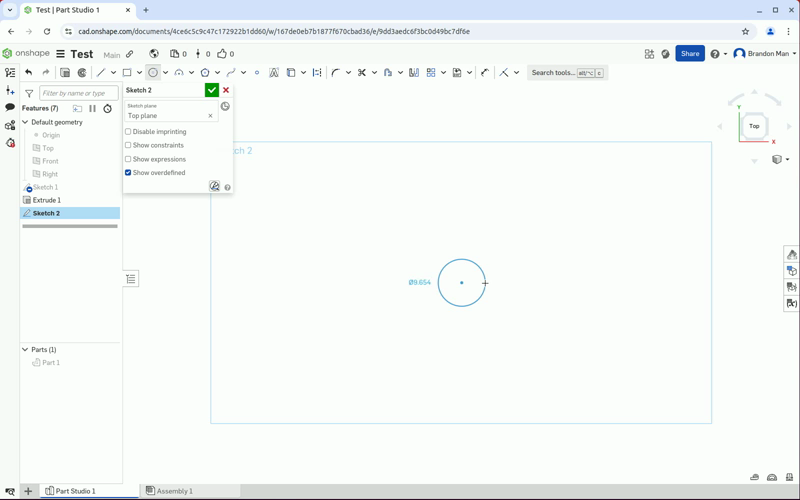
click(485, 282)
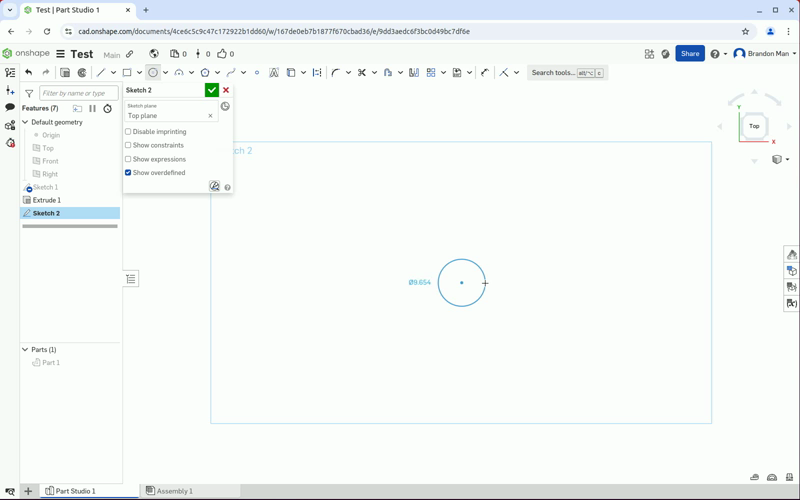
key(esc)
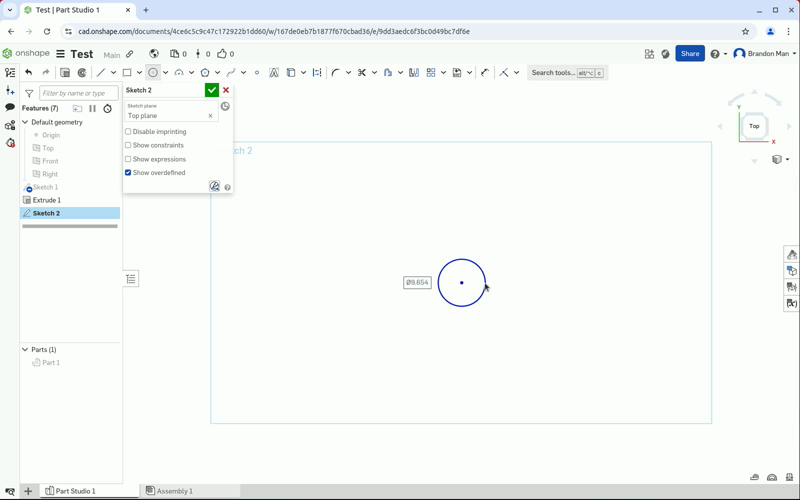
mouse_move(453, 269)
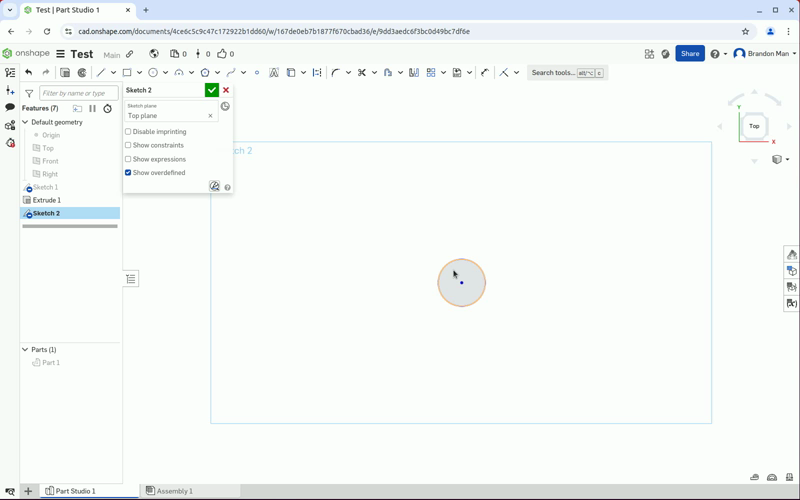
scroll(6)
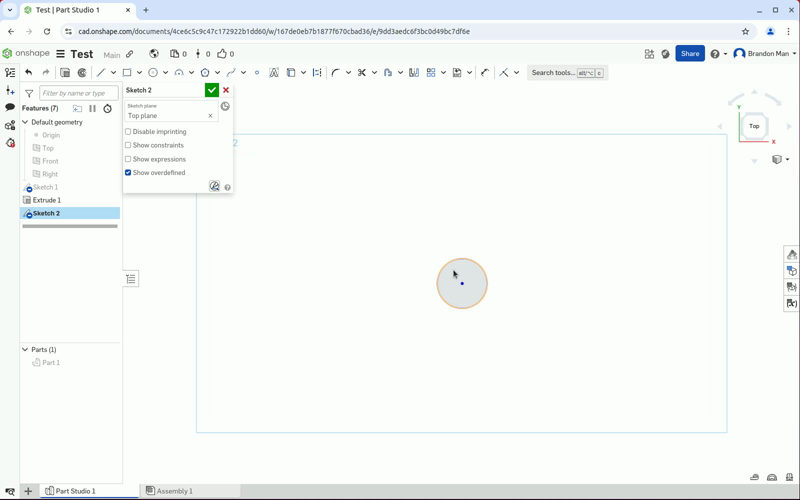
scroll(6)
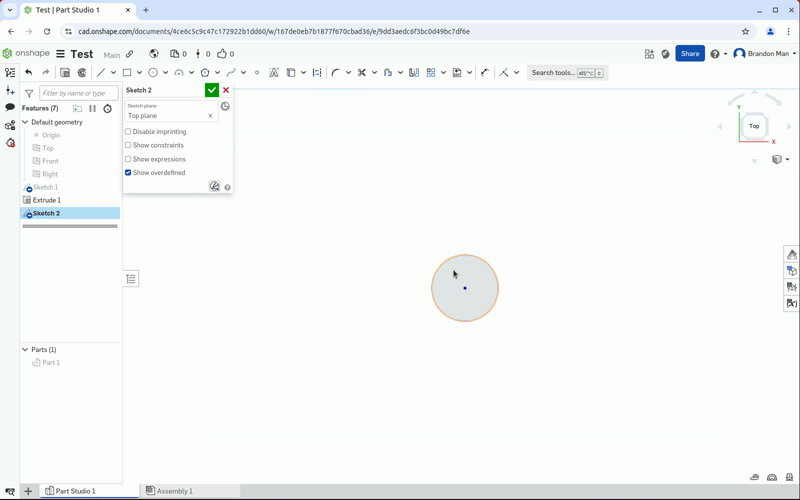
scroll(6)
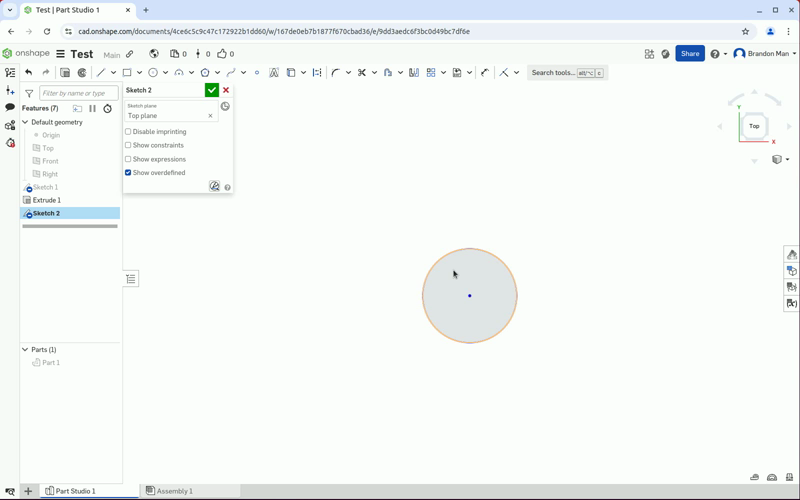
scroll(6)
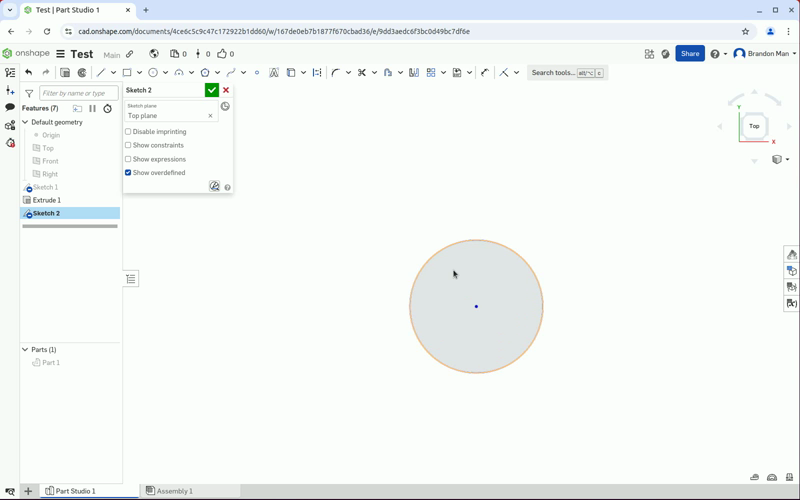
scroll(6)
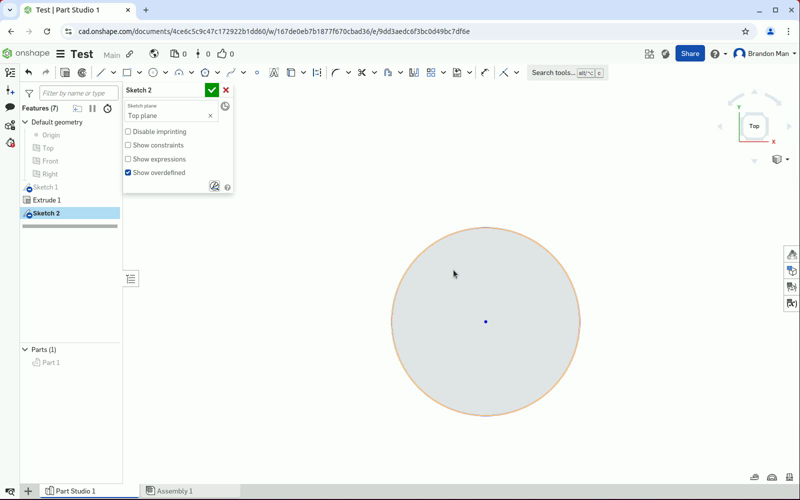
scroll(6)
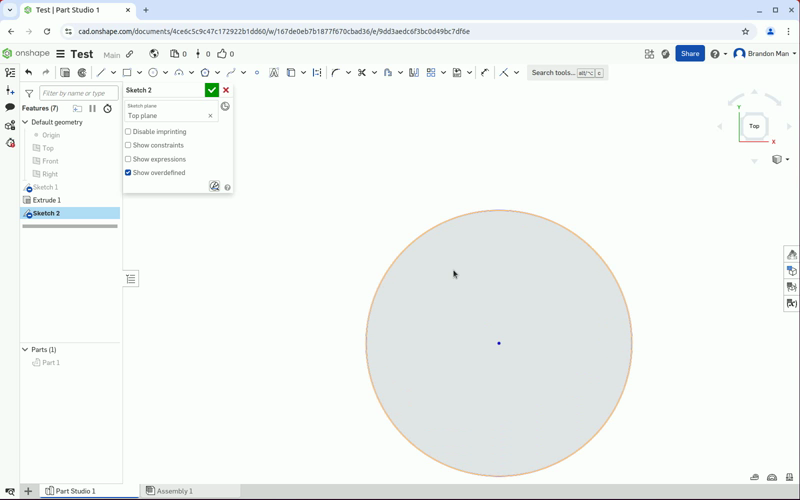
scroll(6)
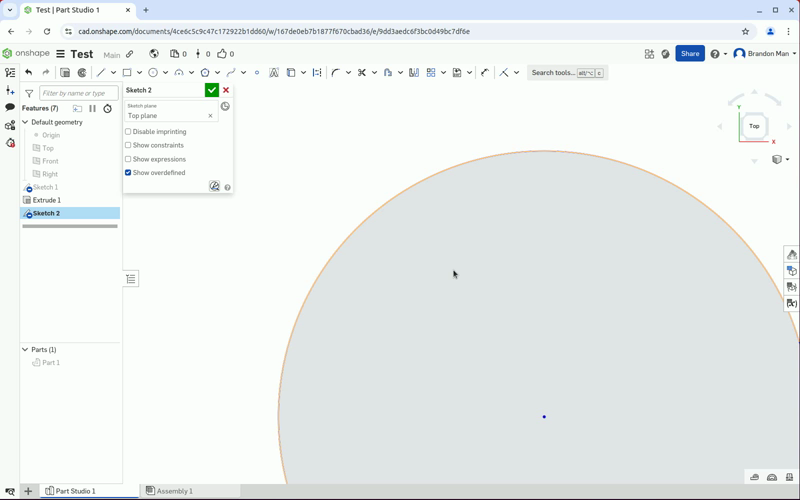
click(453, 269)
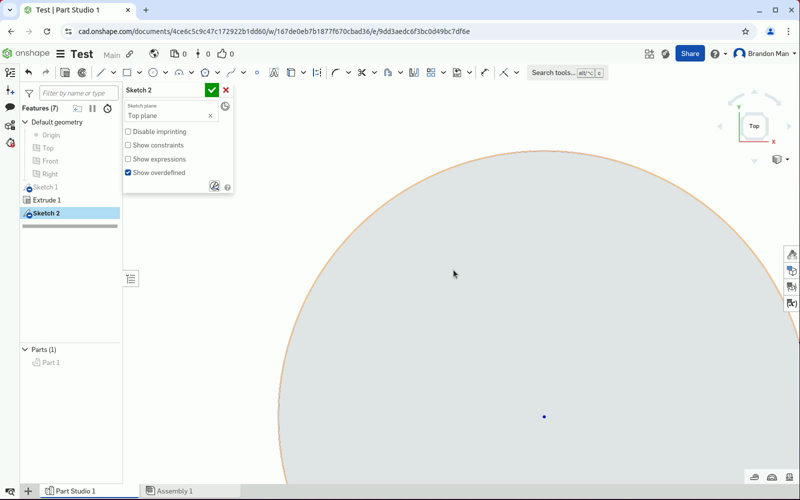
scroll(-6)
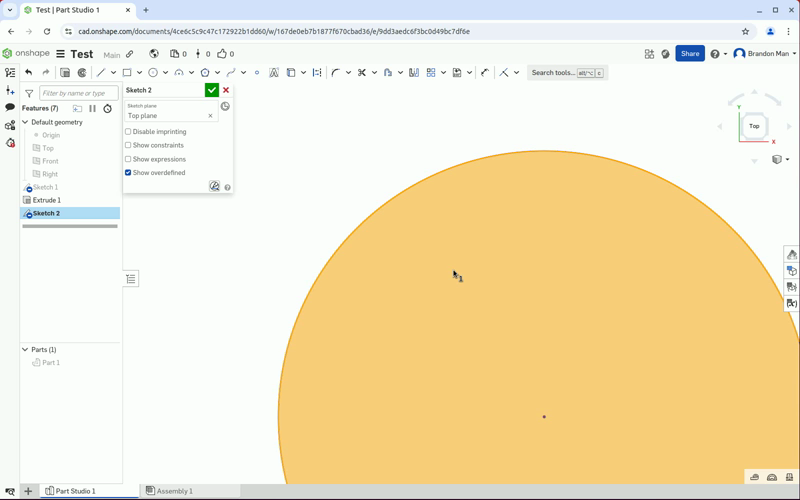
scroll(-6)
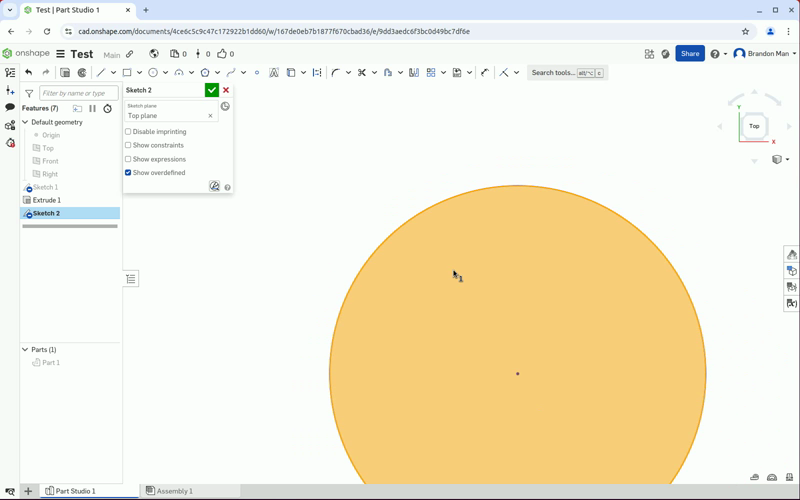
scroll(-6)
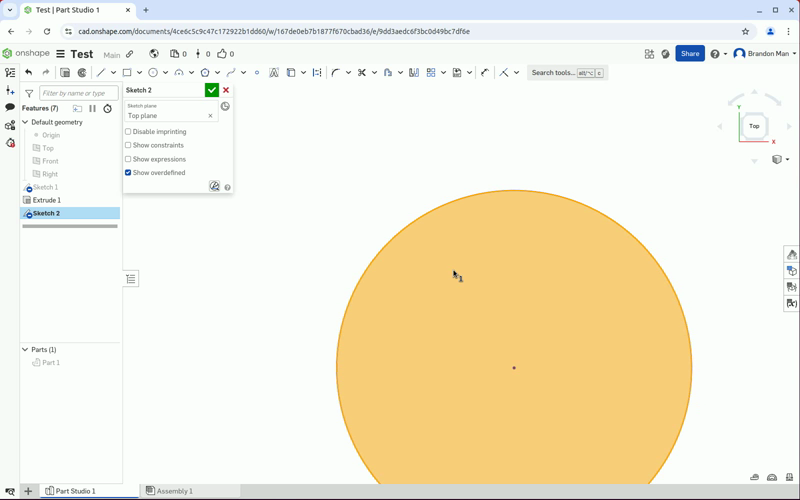
scroll(-6)
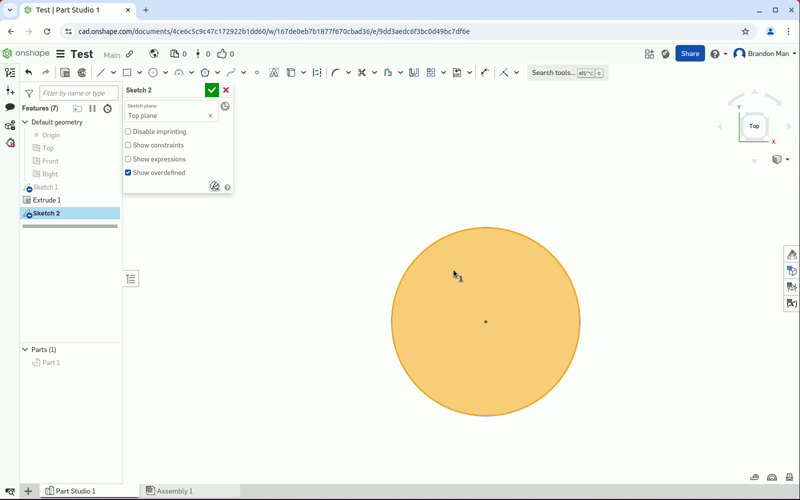
scroll(-6)
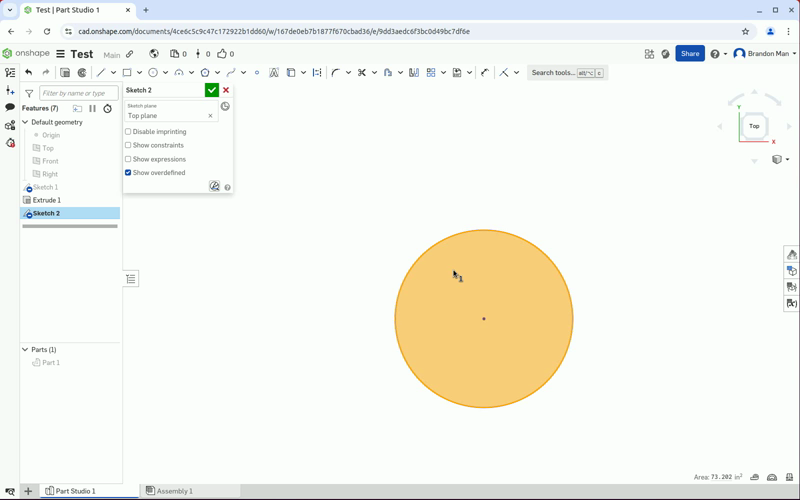
scroll(-6)
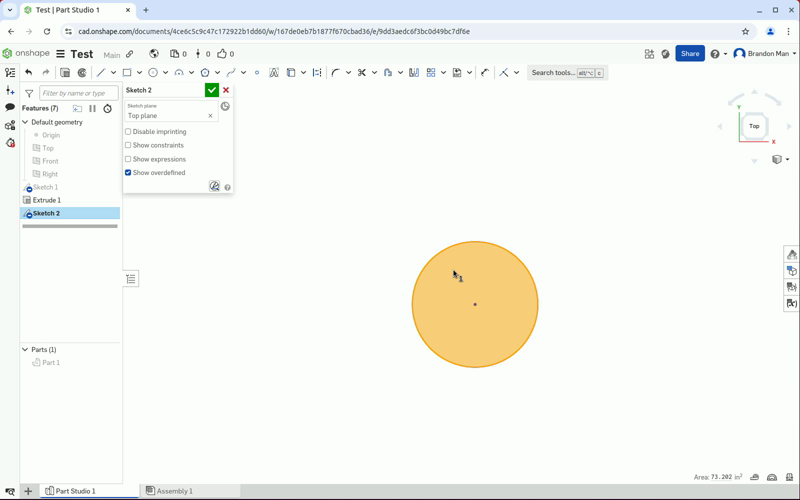
scroll(-6)
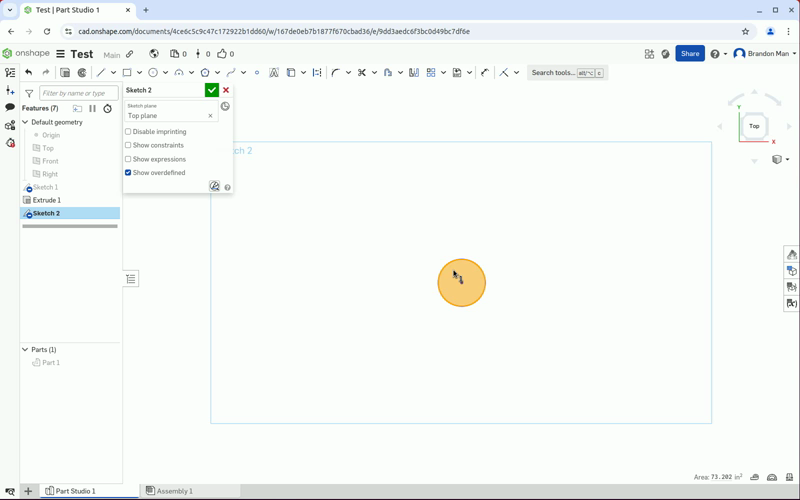
mouse_move(73, 352)
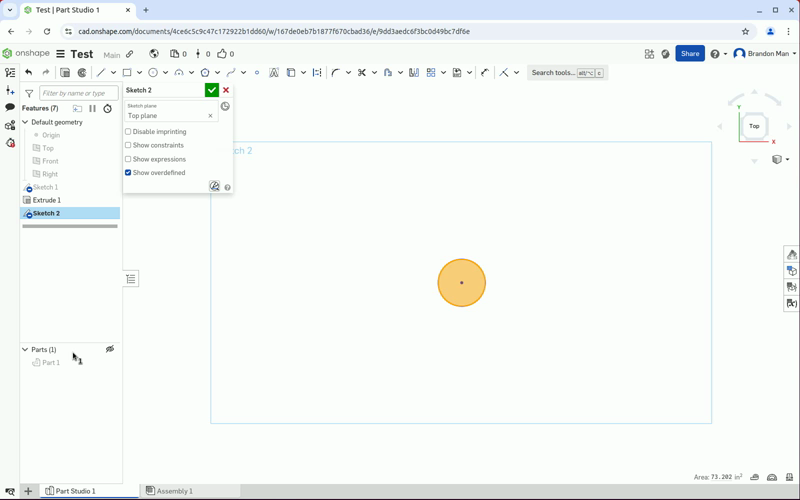
key(shift+y)
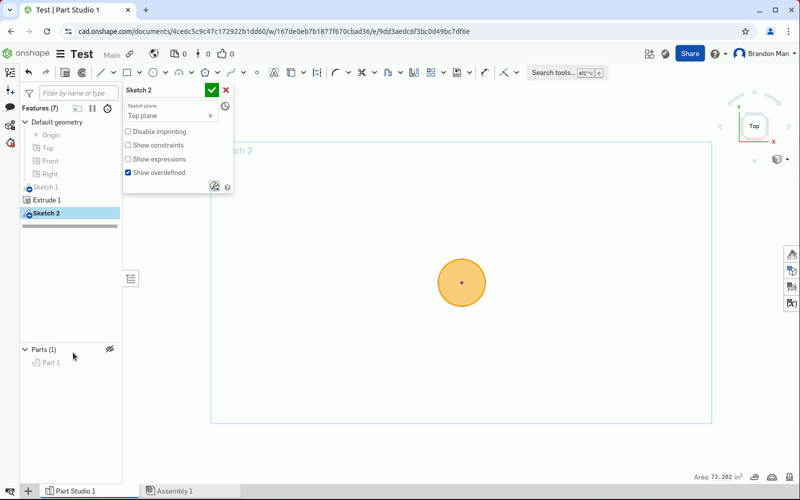
key(shift+e)
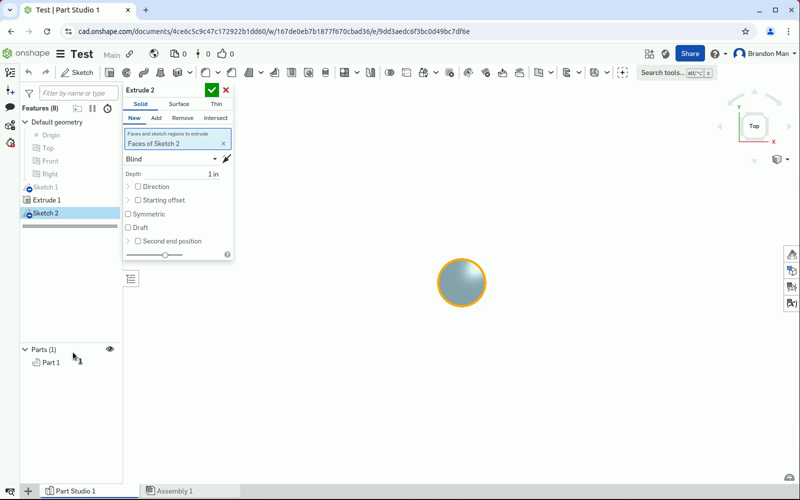
mouse_move(143, 106)
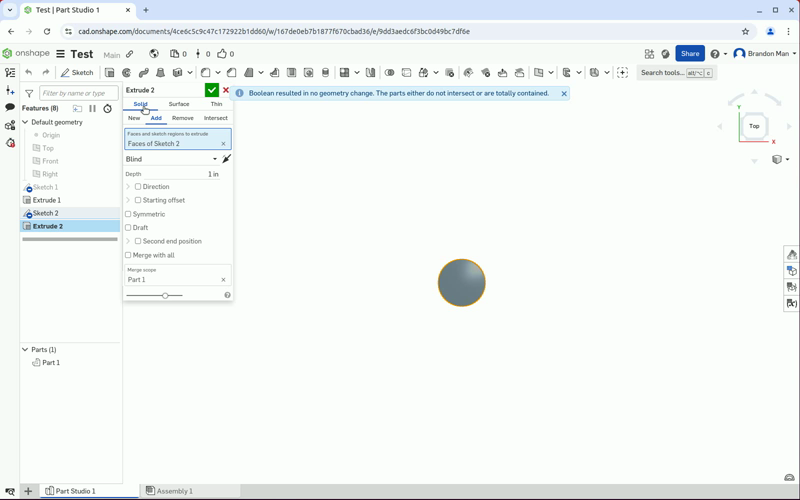
click(143, 106)
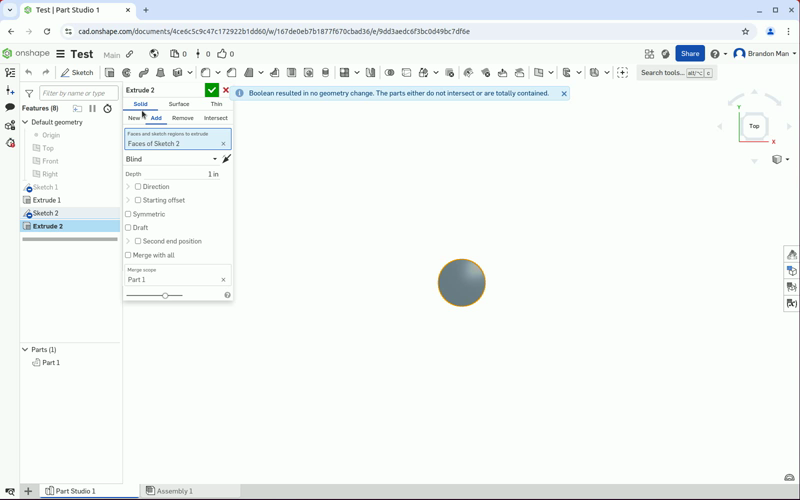
mouse_move(137, 120)
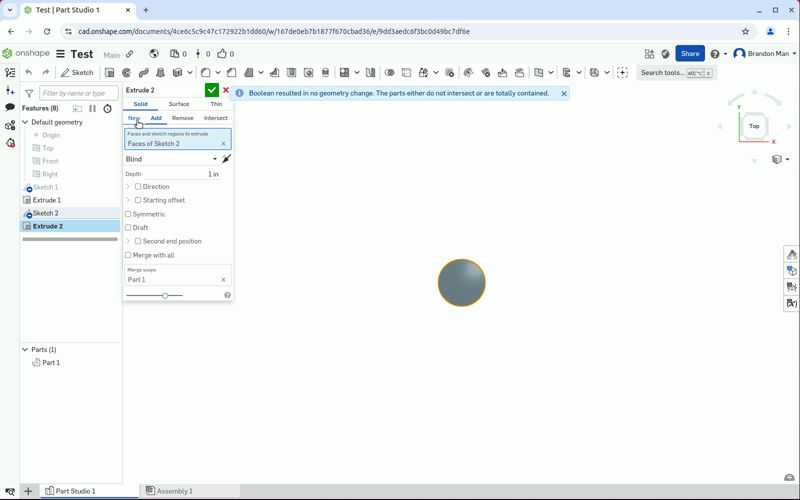
click(137, 120)
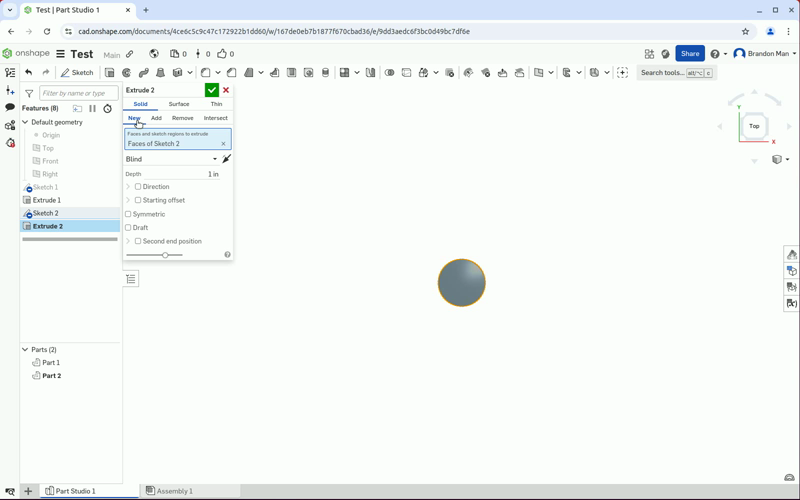
key(tab, 4)
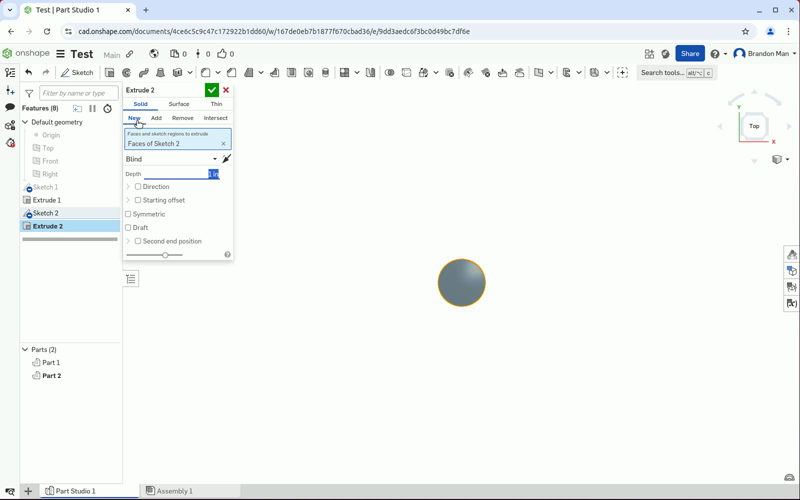
text(15.405)
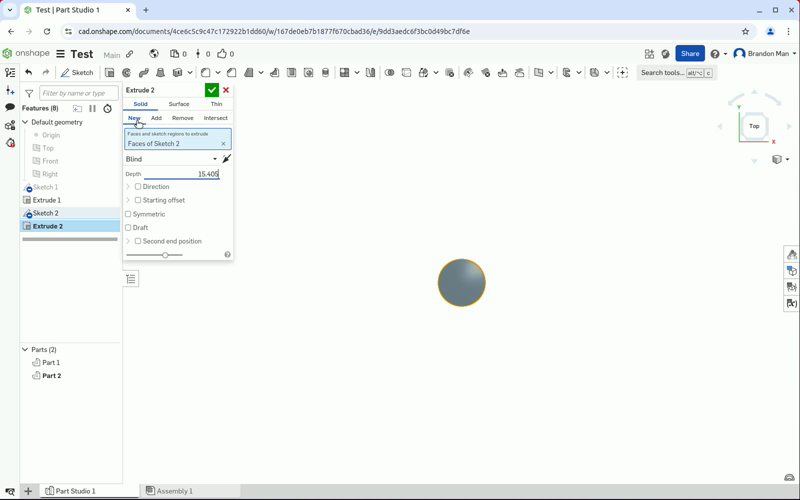
key(enter)
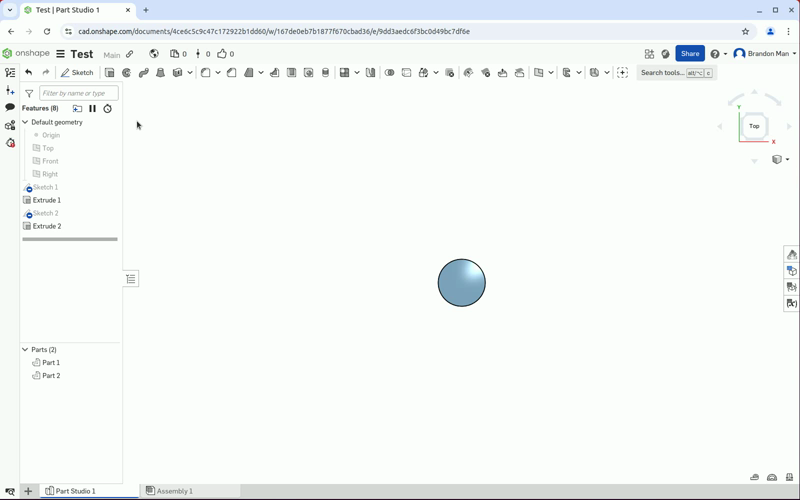
key(shift+h)
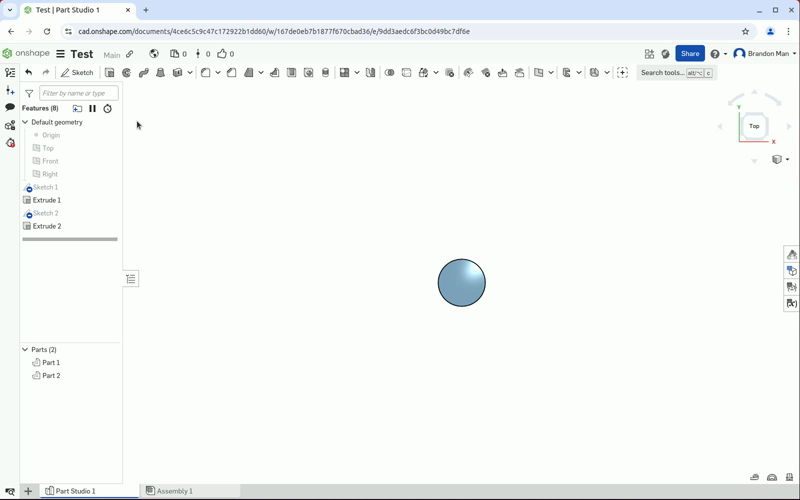
key(shift+h)
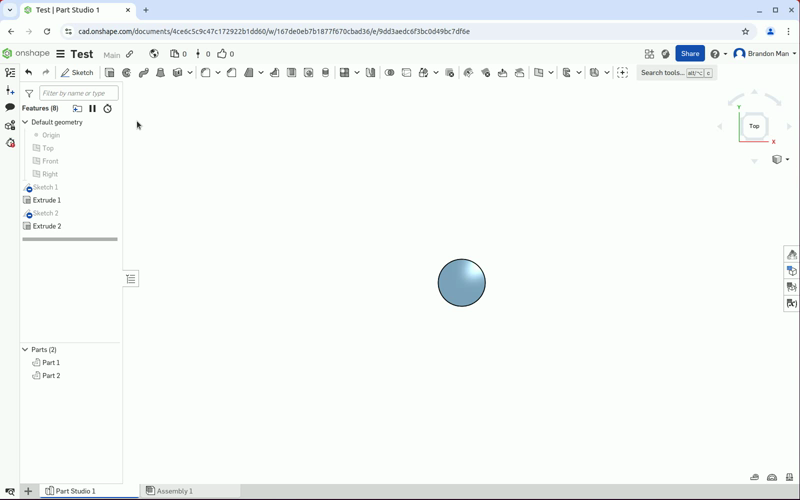
mouse_move(73, 189)
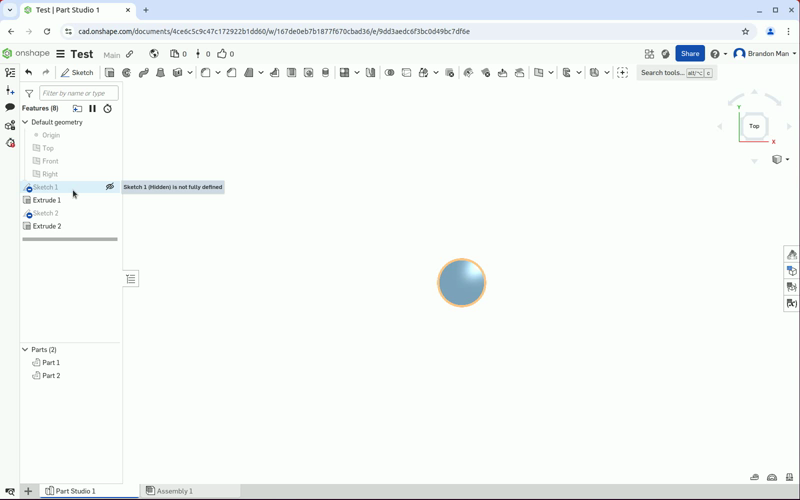
click(73, 189)
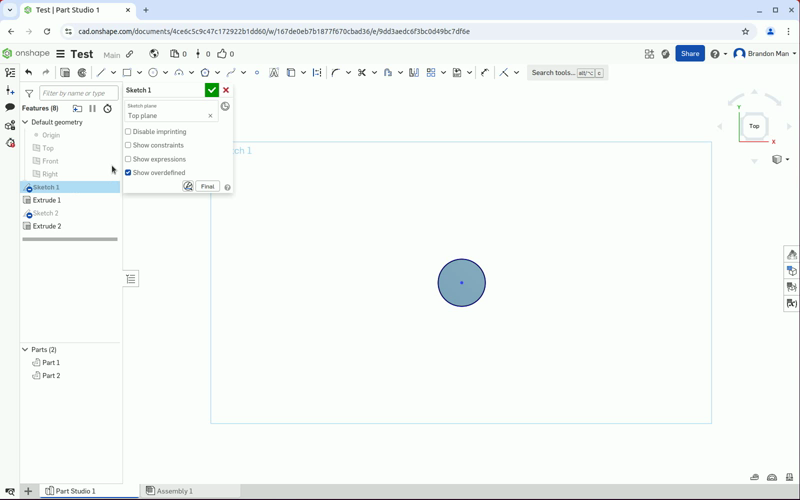
mouse_move(229, 92)
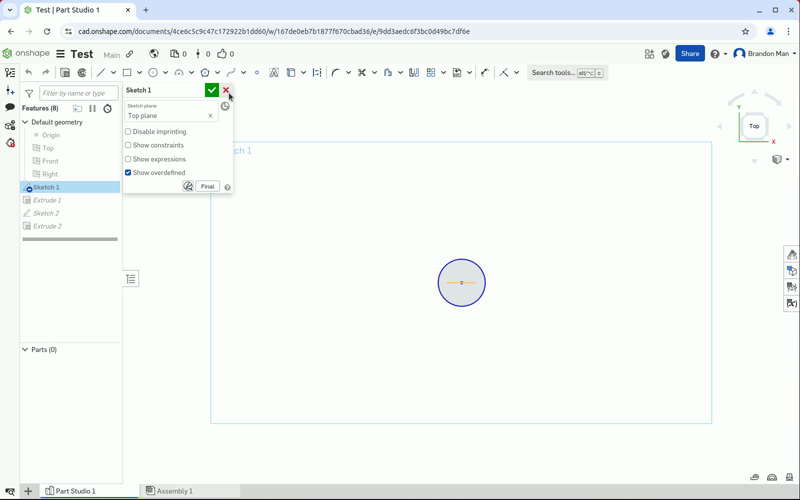
click(229, 92)
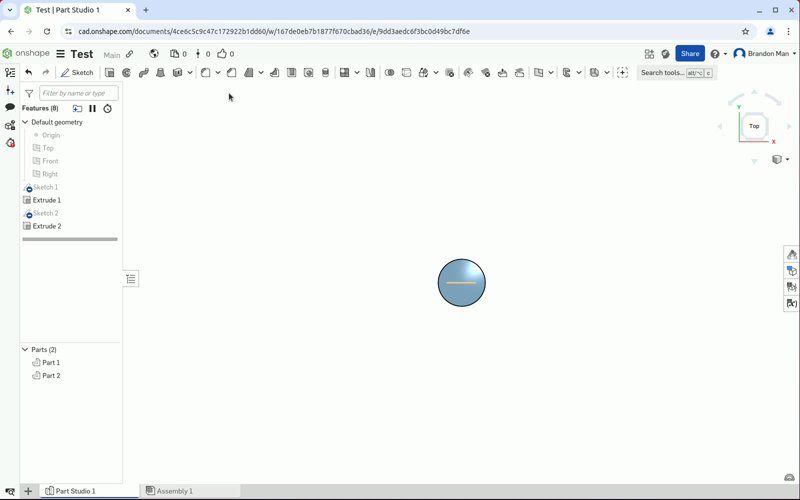
mouse_move(541, 75)
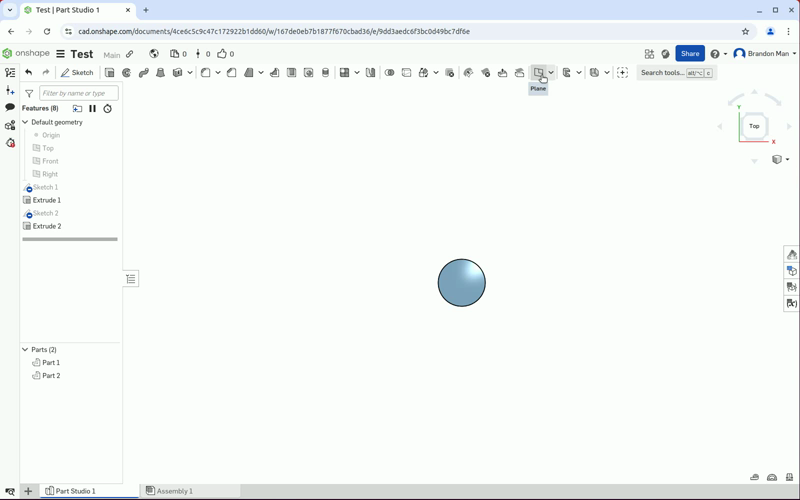
click(541, 75)
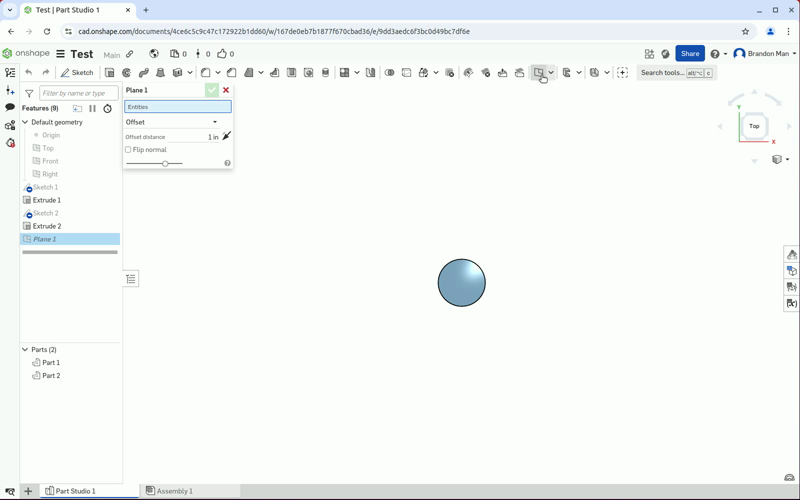
mouse_move(73, 150)
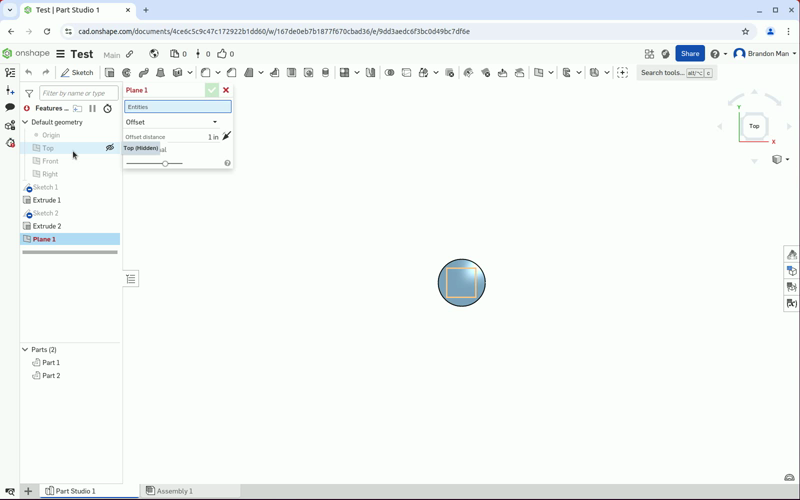
click(73, 150)
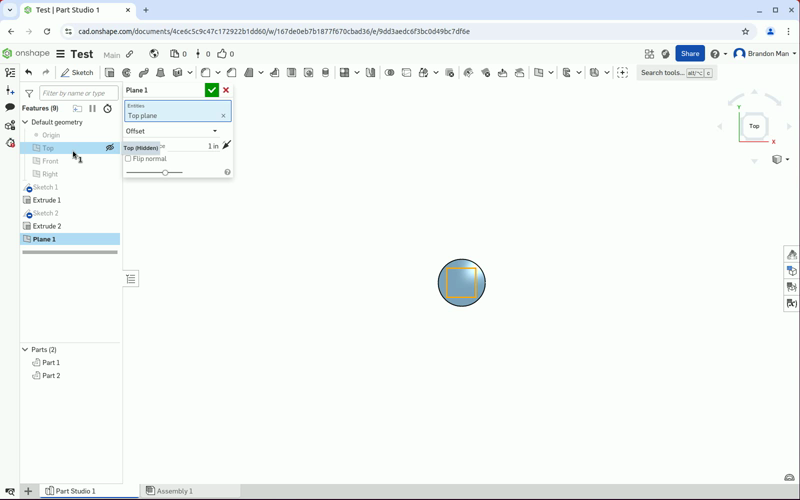
key(tab, 2)
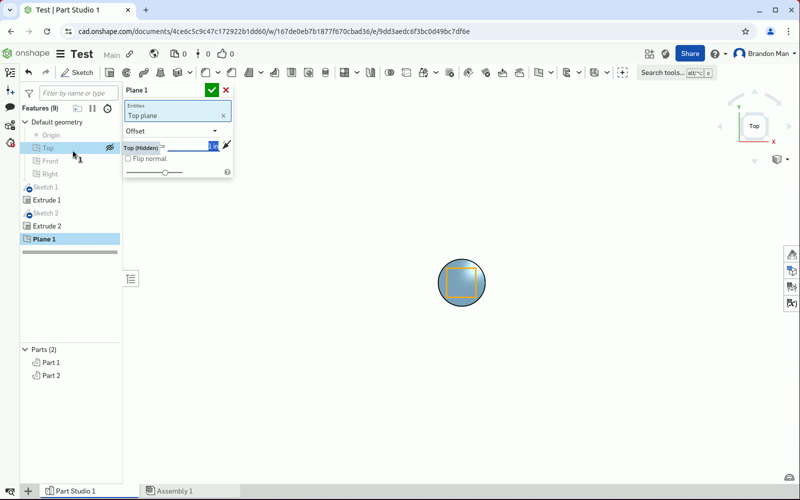
text(15.405)
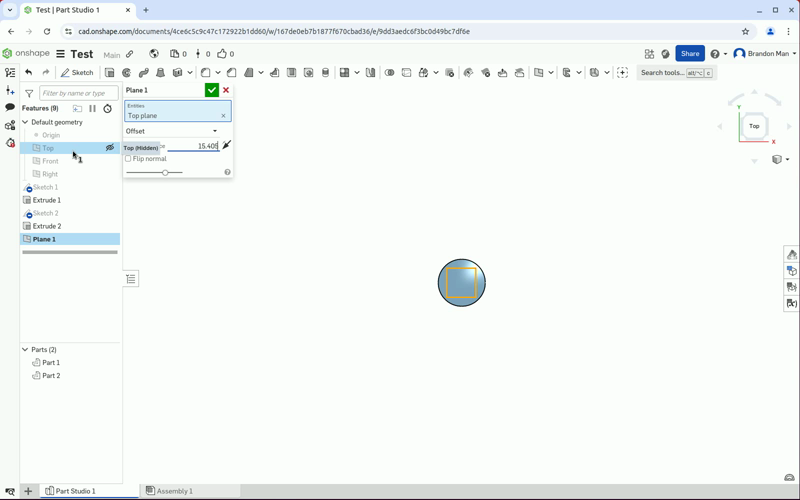
key(enter, 2)
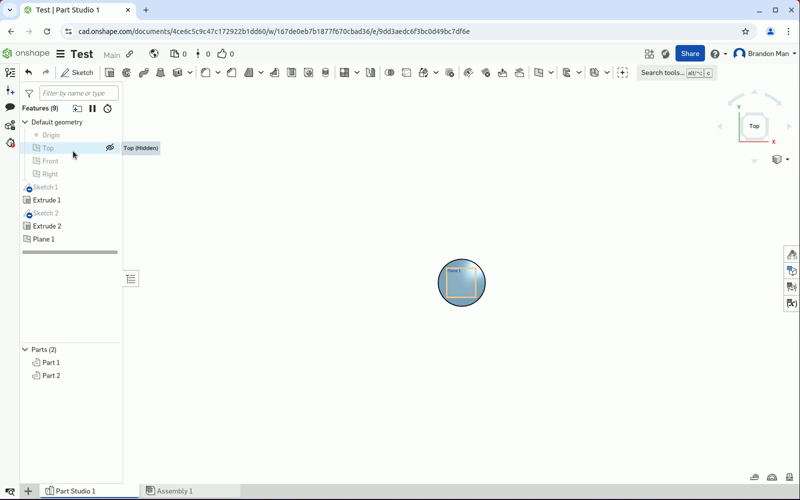
key(shift+s)
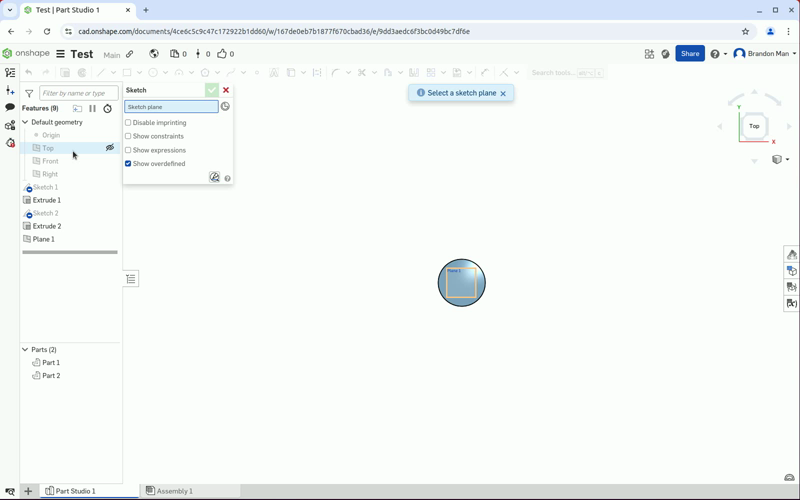
mouse_move(73, 241)
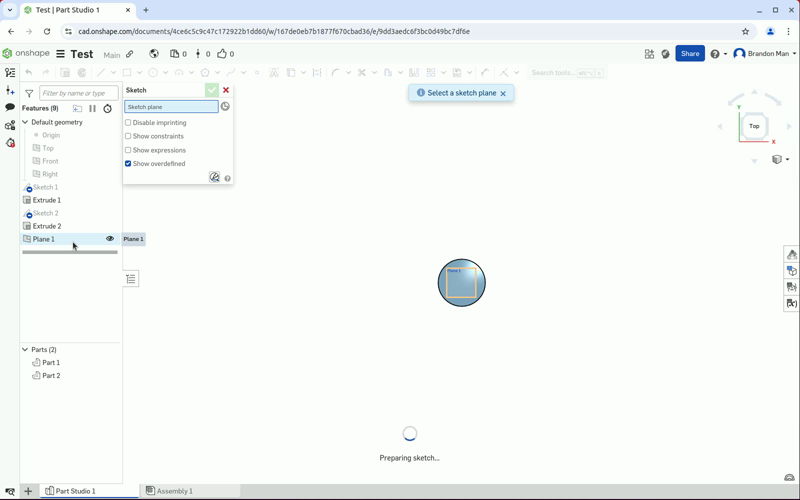
click(73, 241)
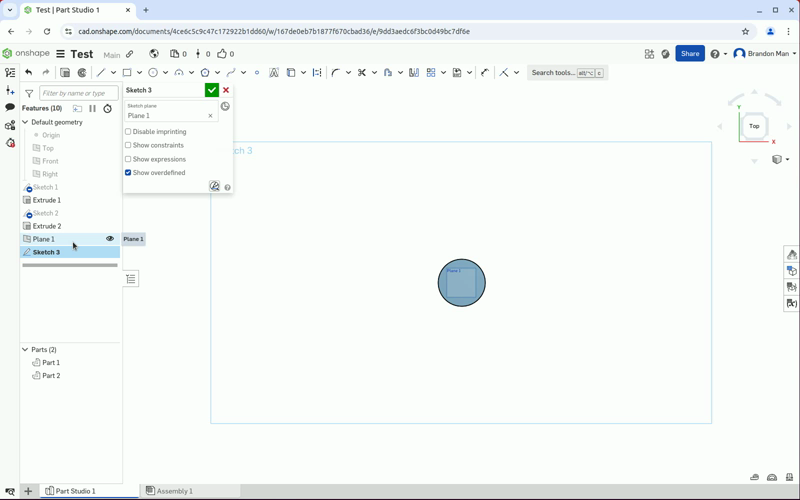
mouse_move(73, 352)
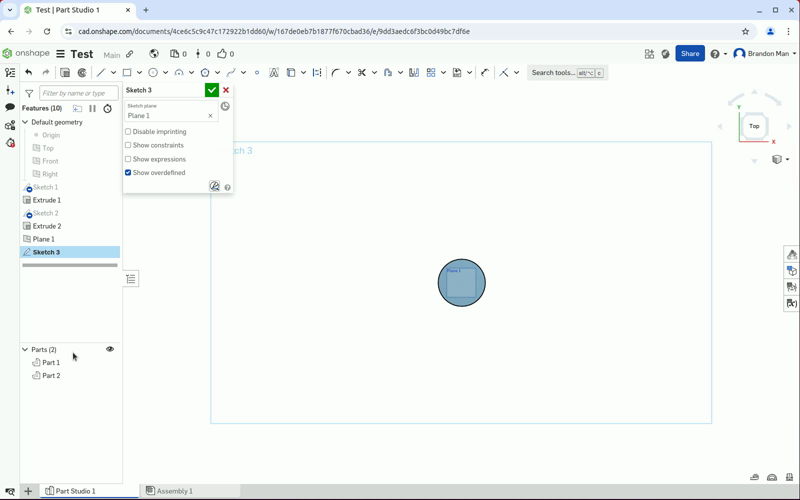
key(y)
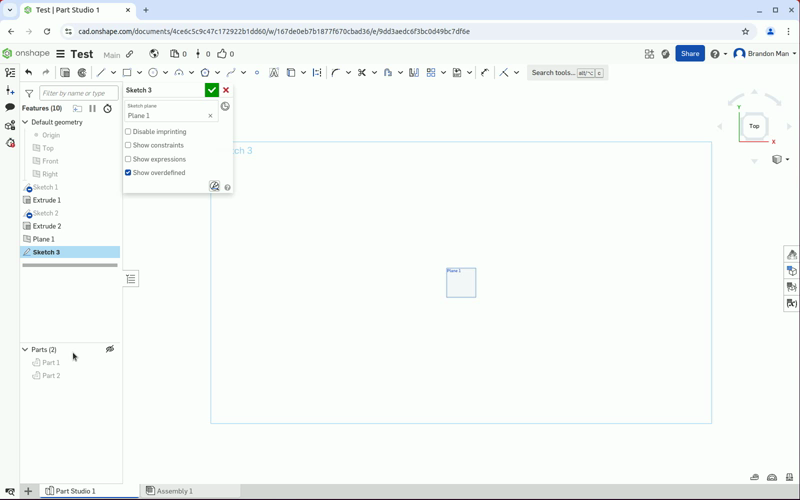
key(c)
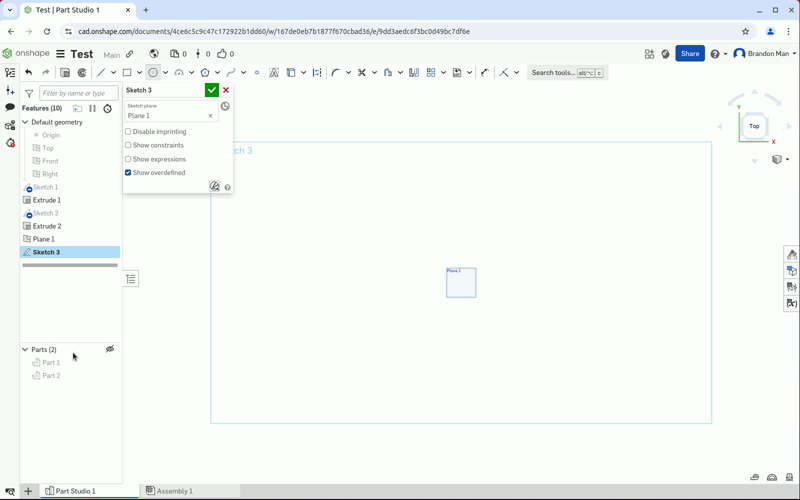
key_down(shift)
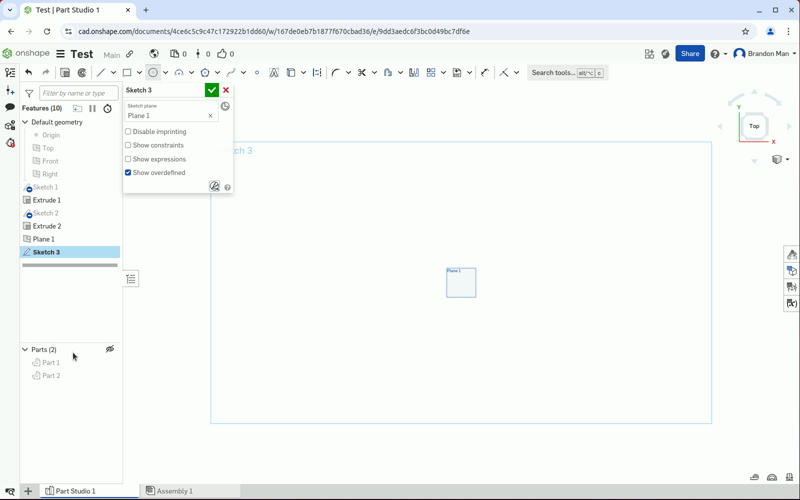
mouse_move(461, 282)
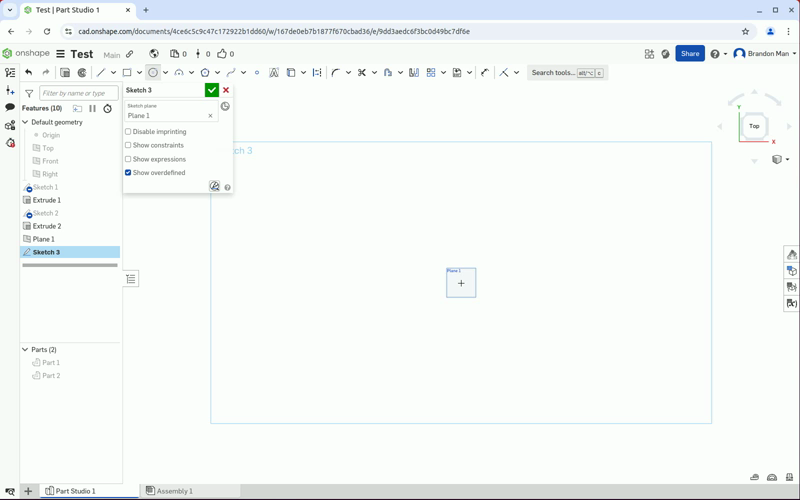
click(461, 282)
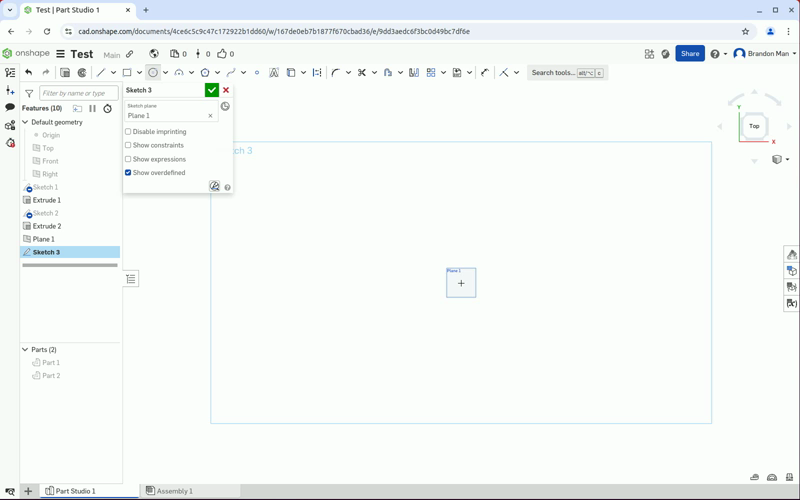
key_up(shift)
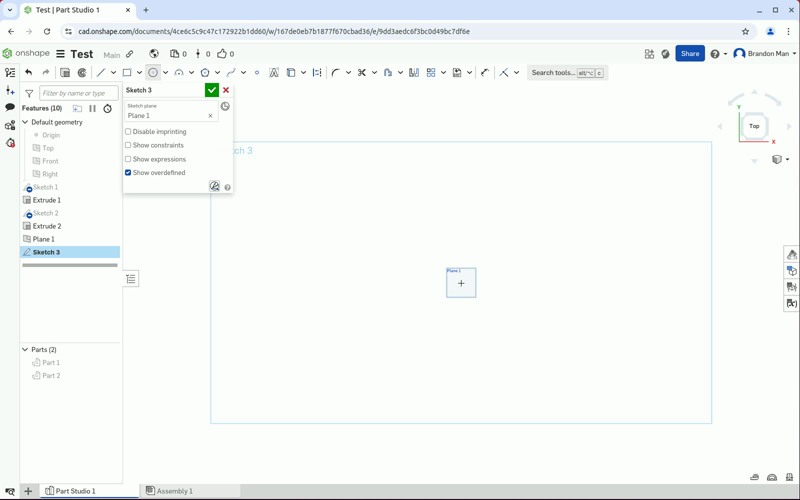
mouse_move(463, 282)
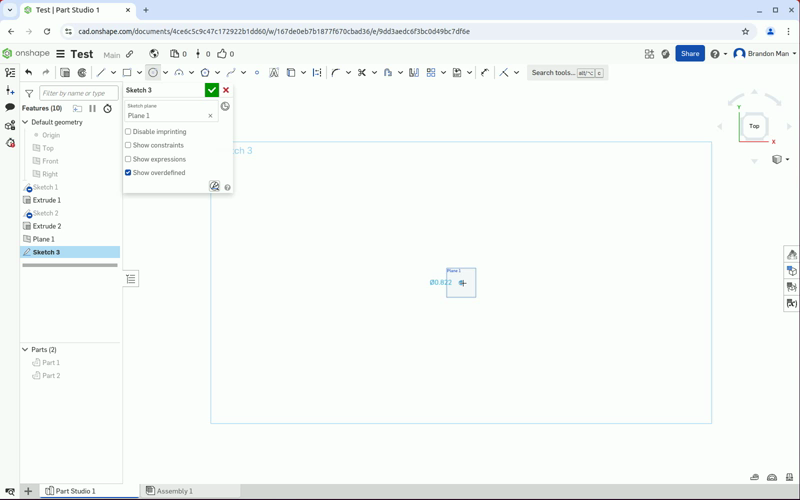
scroll(6)
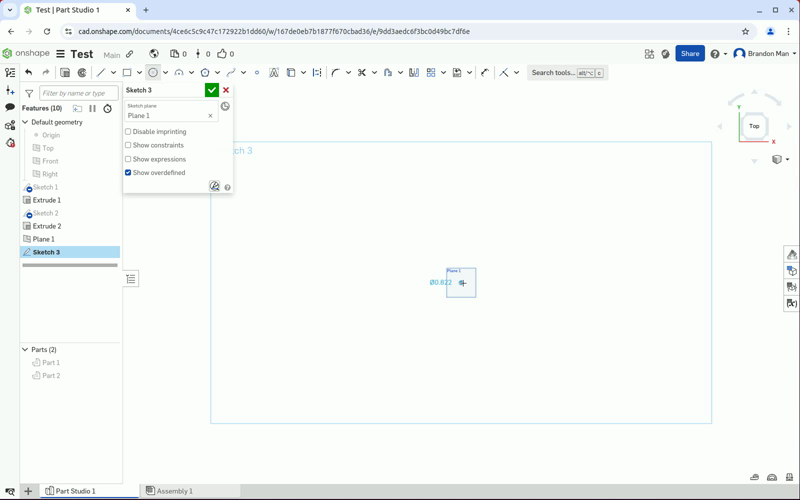
scroll(6)
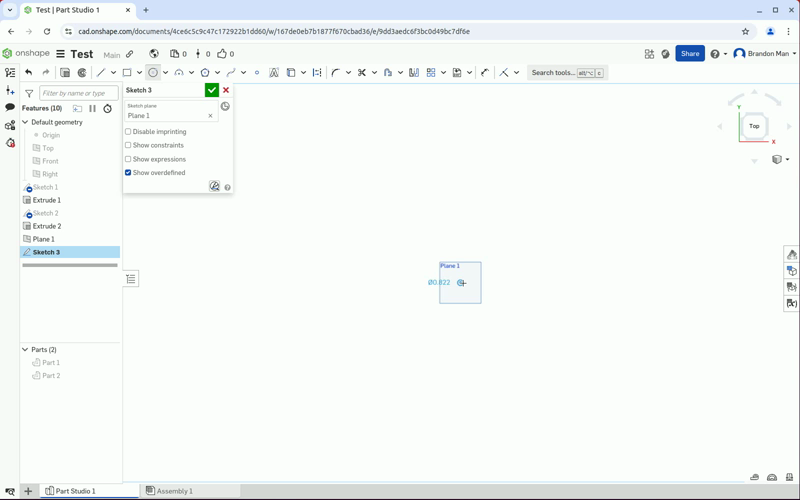
scroll(6)
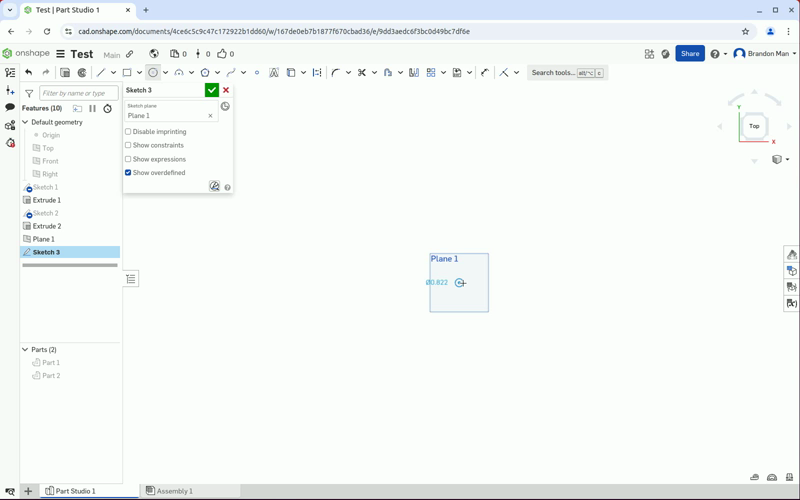
scroll(6)
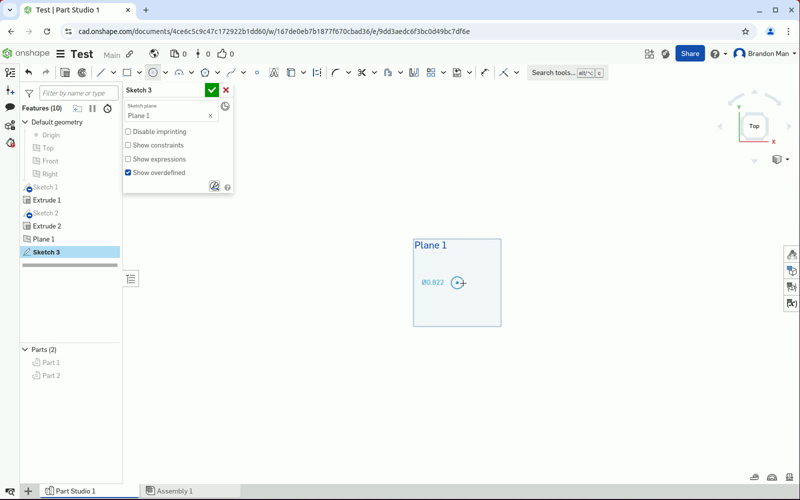
scroll(6)
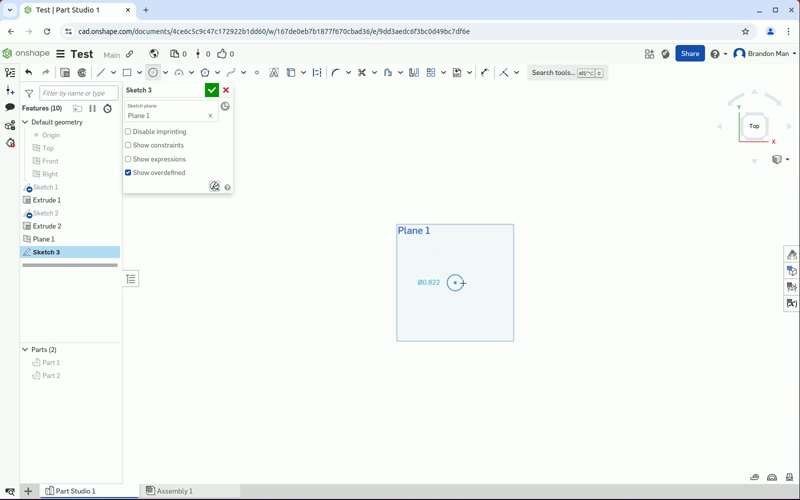
scroll(6)
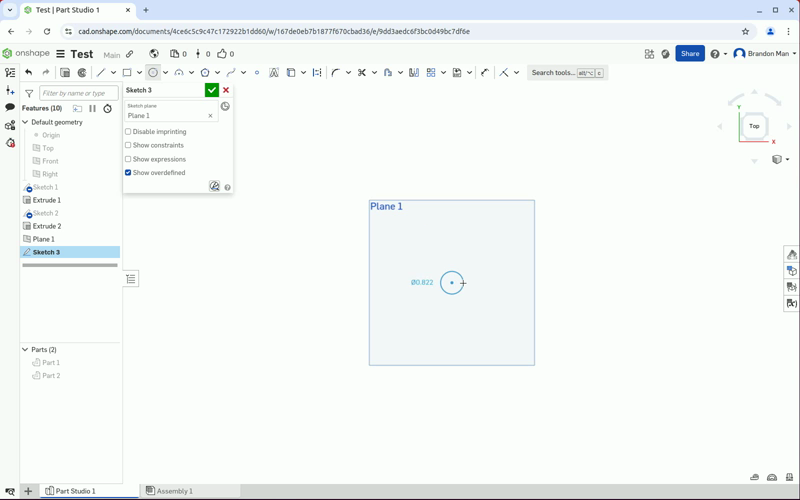
scroll(6)
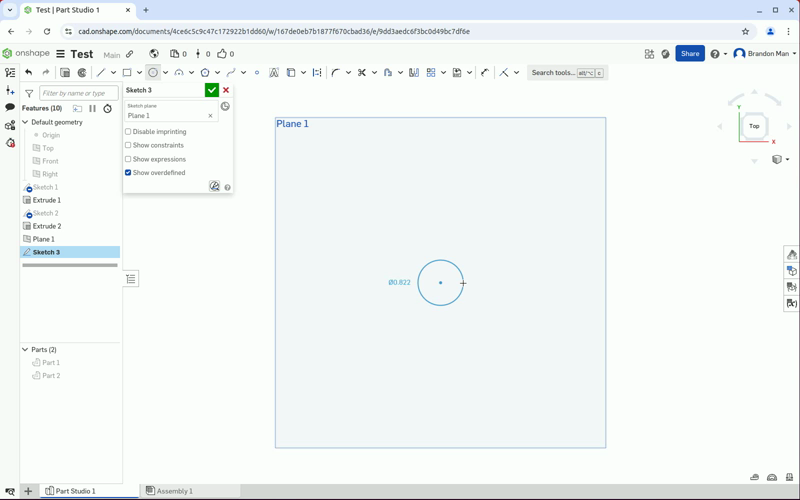
click(463, 282)
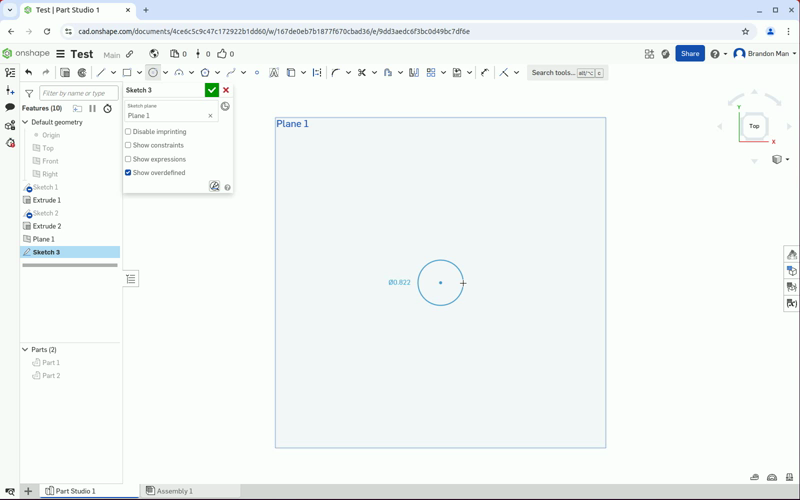
scroll(-6)
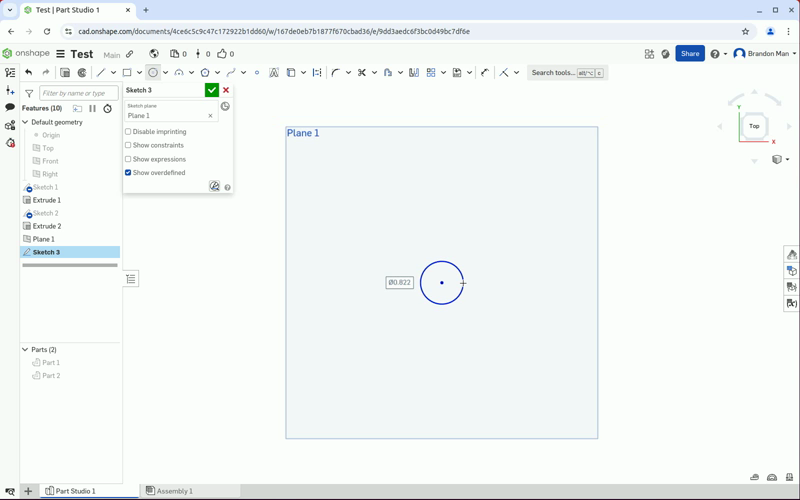
scroll(-6)
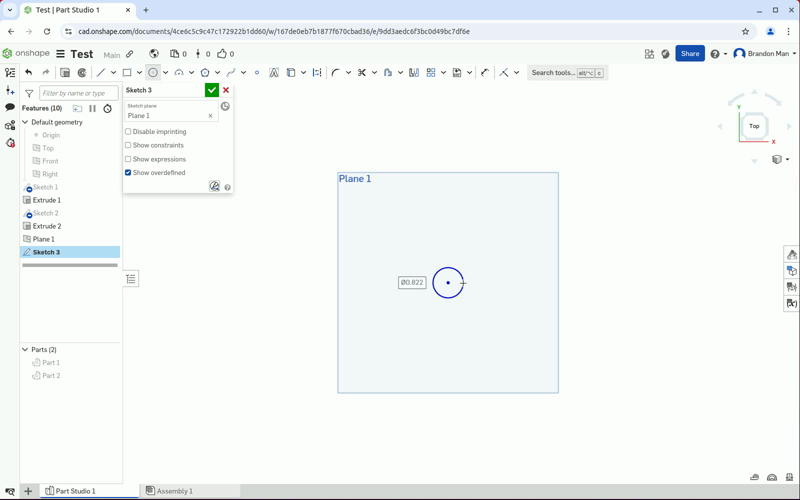
scroll(-6)
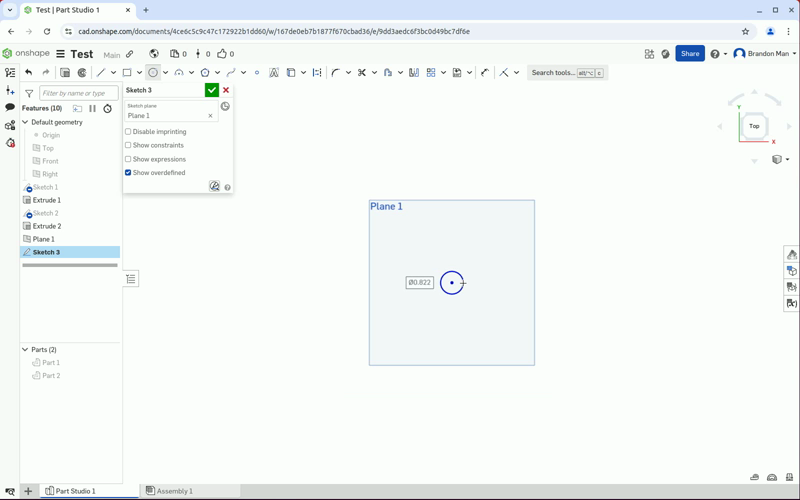
scroll(-6)
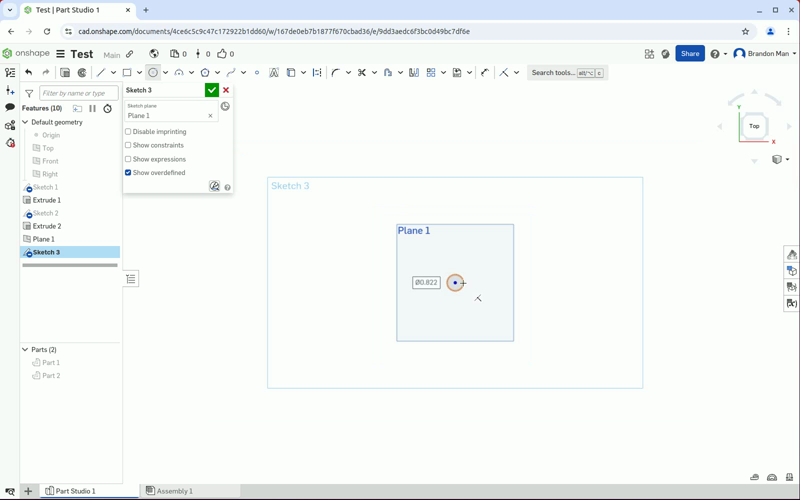
scroll(-6)
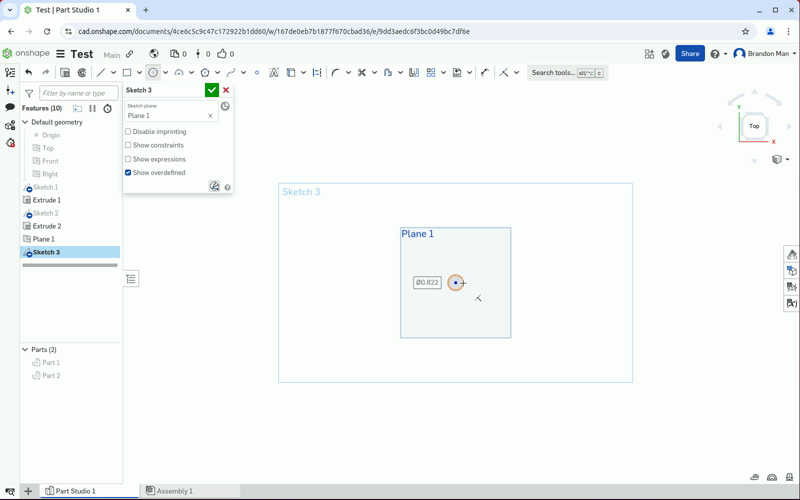
scroll(-6)
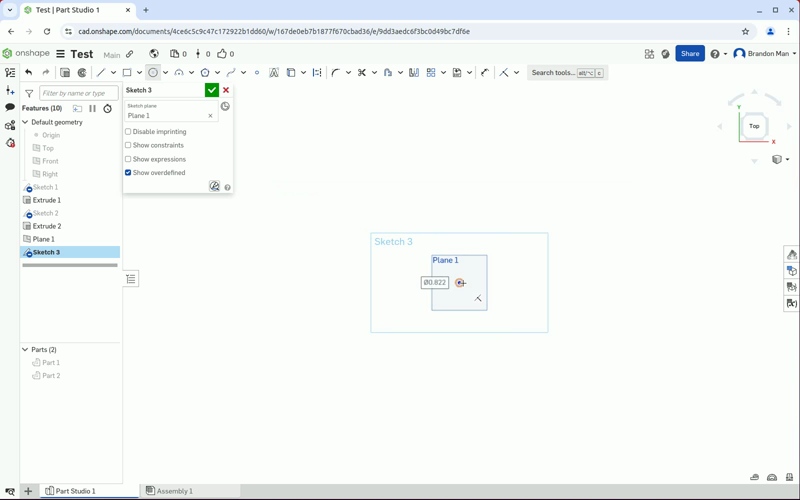
scroll(-6)
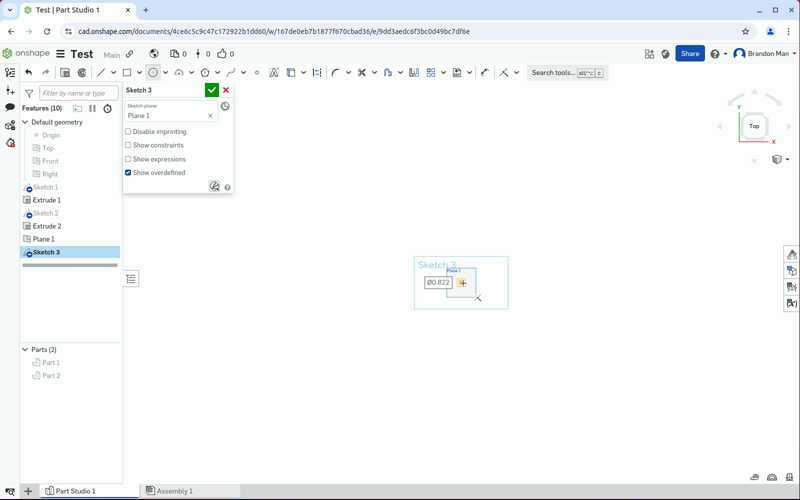
key(esc)
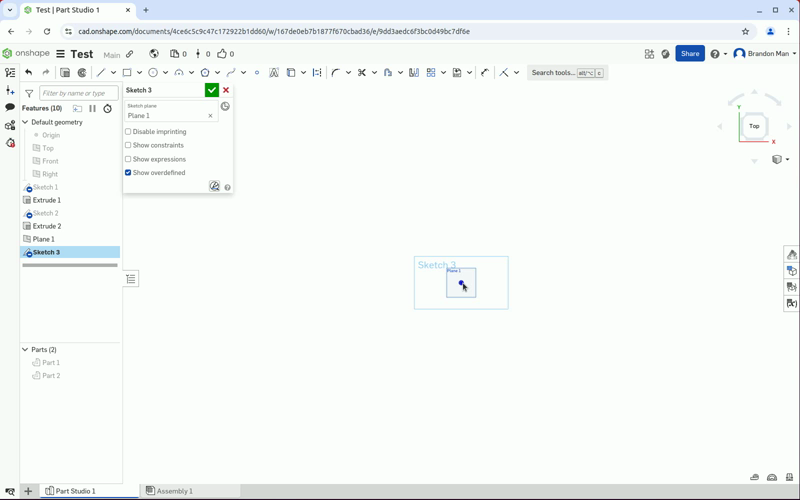
mouse_move(461, 281)
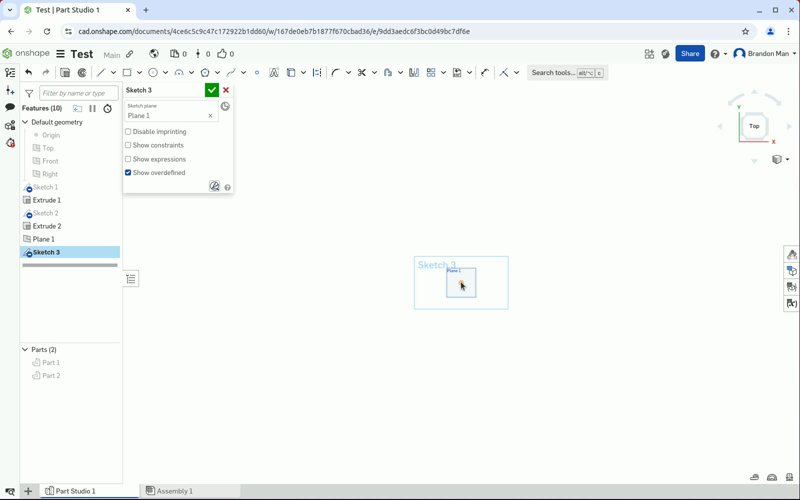
scroll(6)
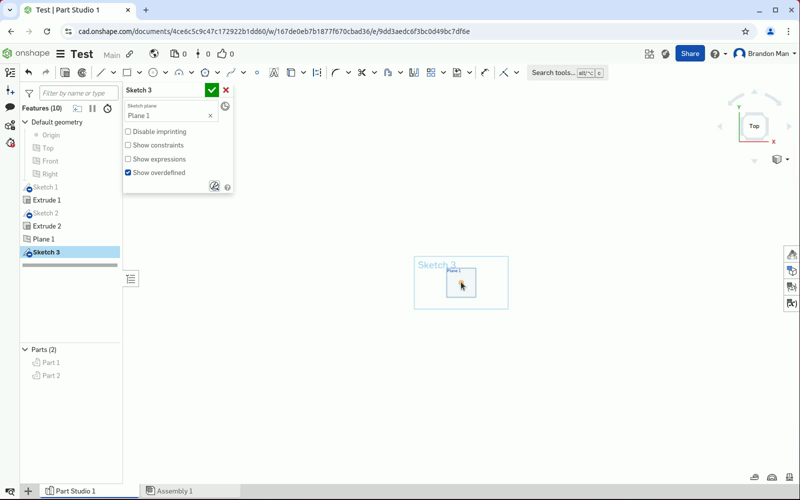
scroll(6)
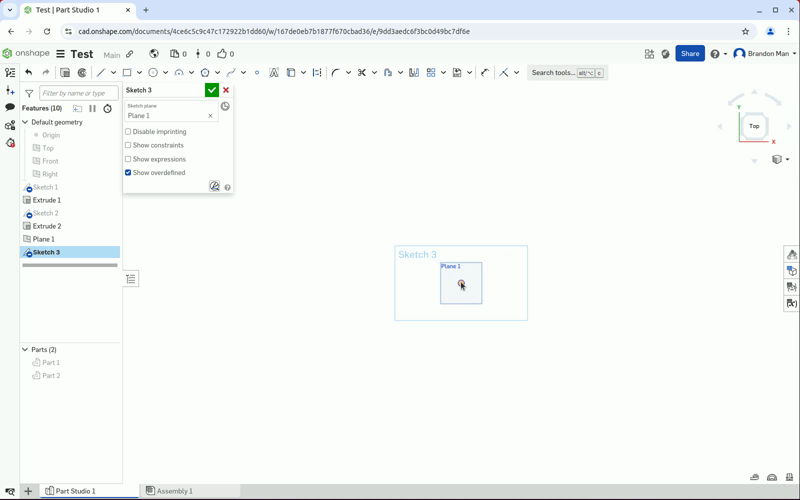
scroll(6)
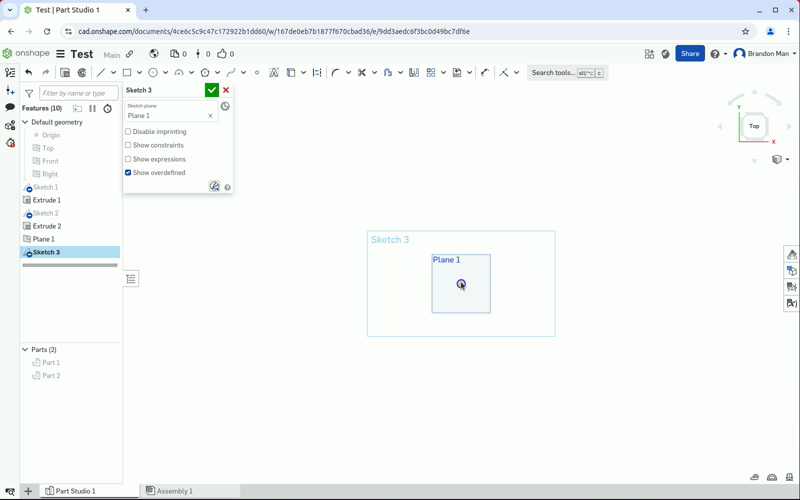
scroll(6)
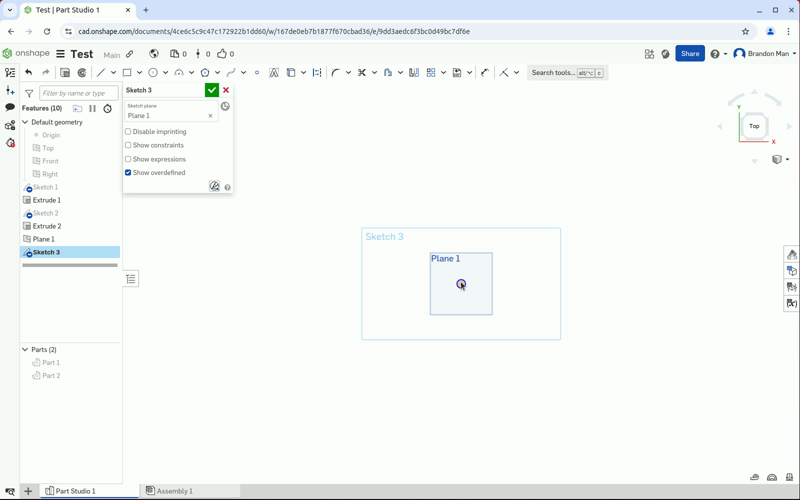
scroll(6)
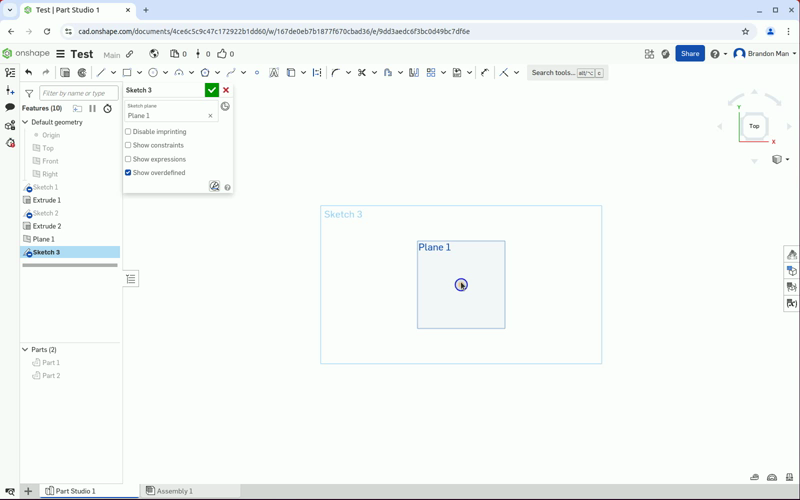
scroll(6)
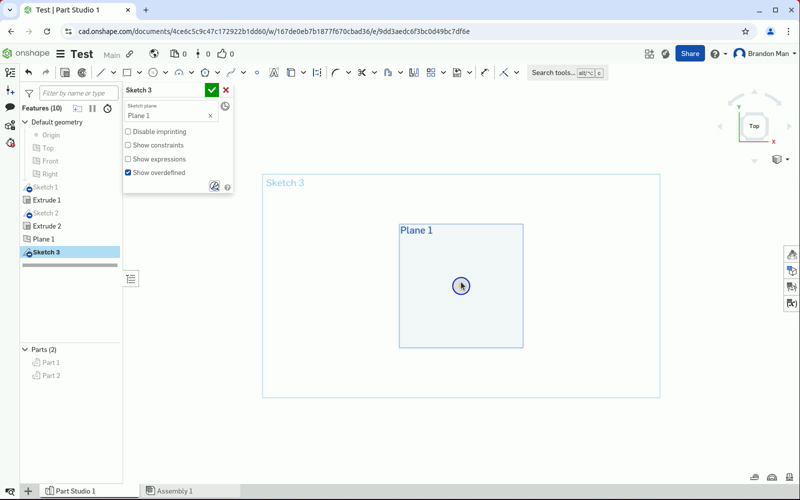
scroll(6)
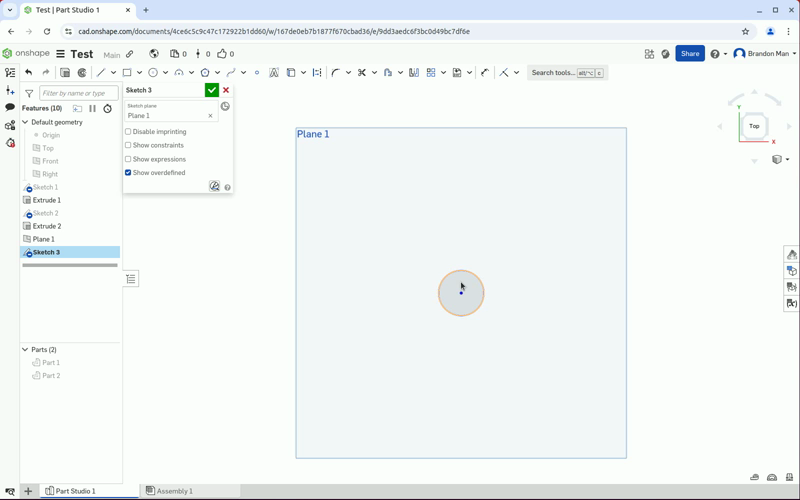
click(461, 281)
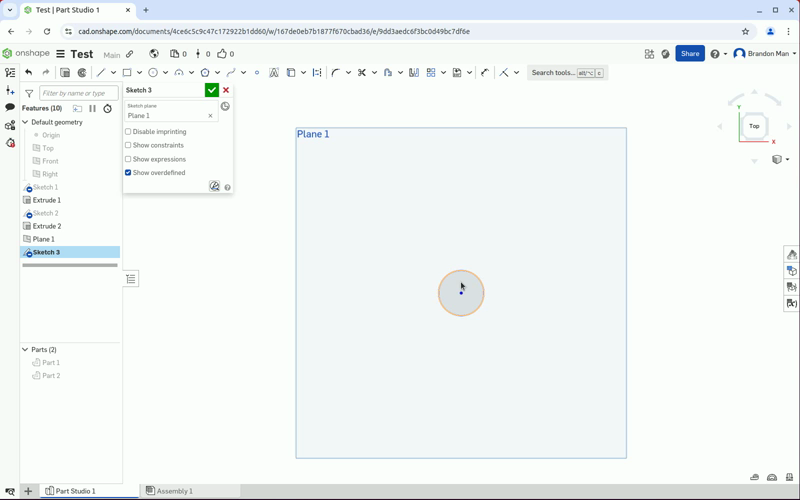
scroll(-6)
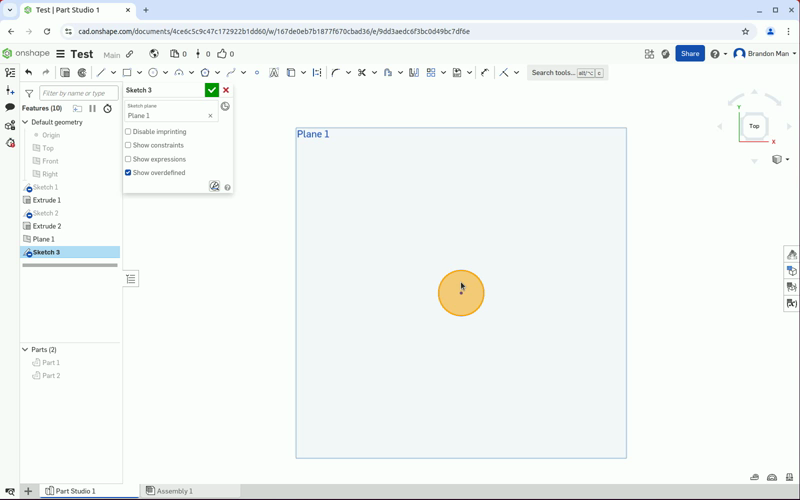
scroll(-6)
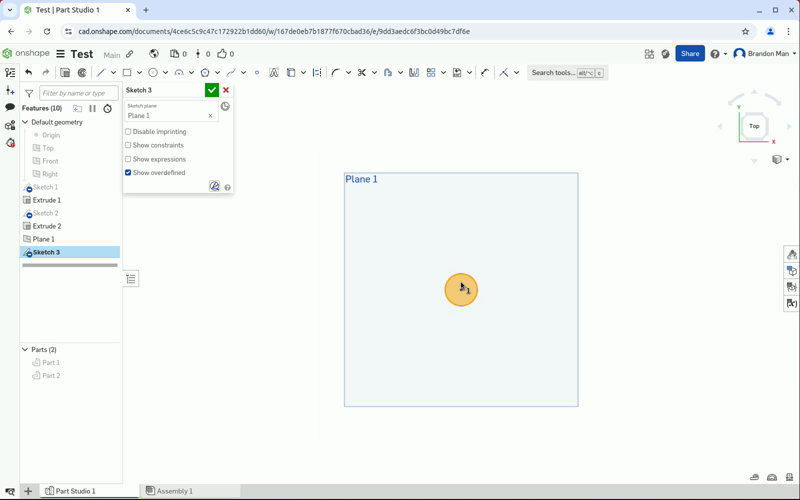
scroll(-6)
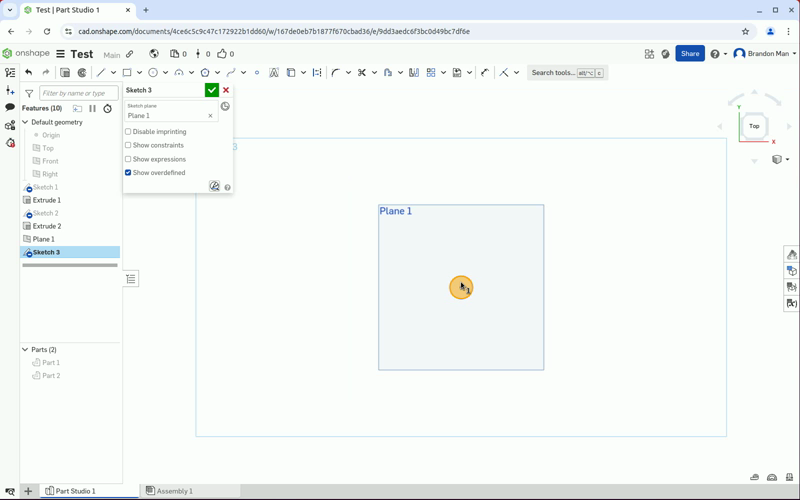
scroll(-6)
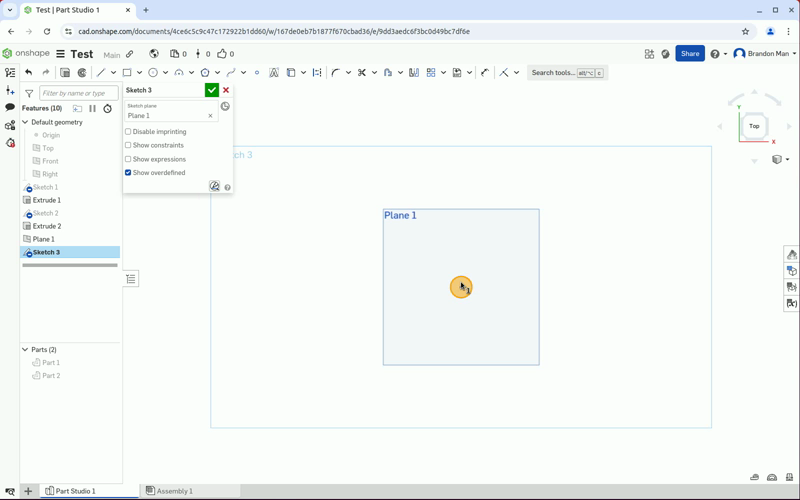
scroll(-6)
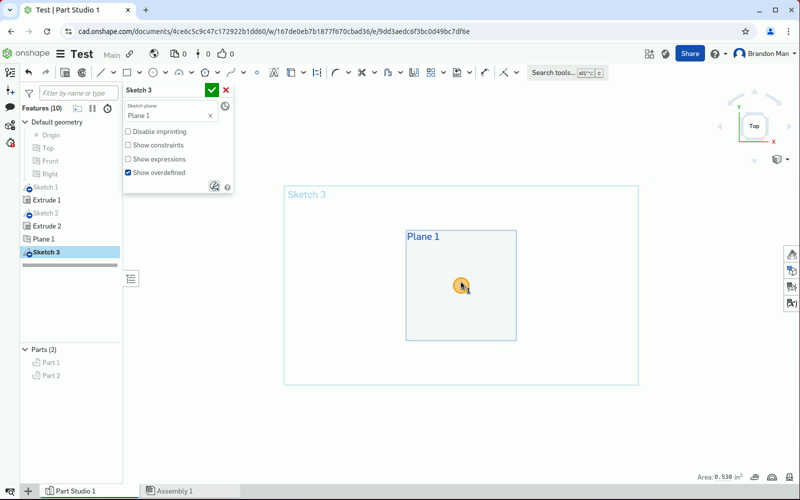
scroll(-6)
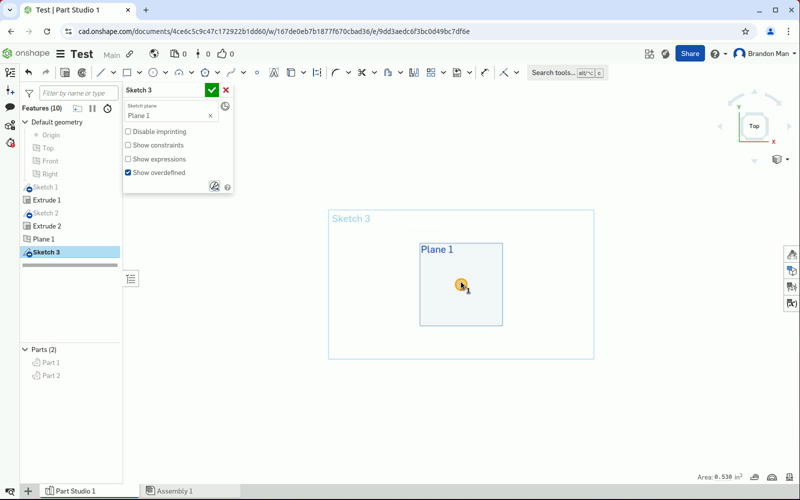
scroll(-6)
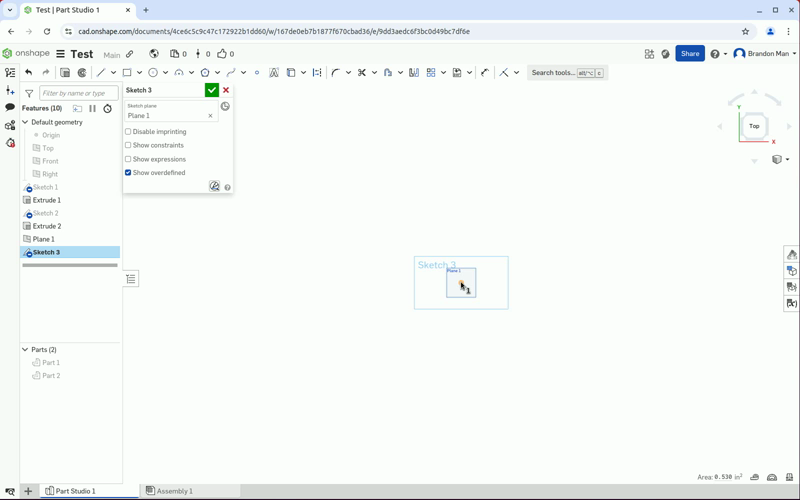
mouse_move(73, 352)
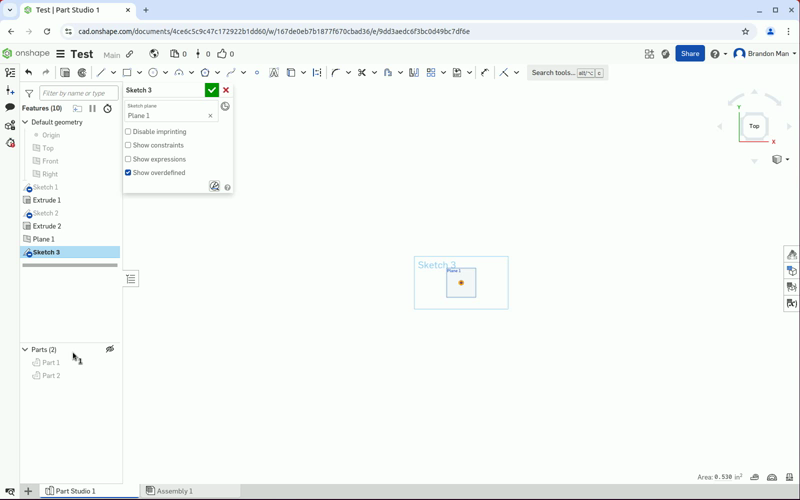
key(shift+y)
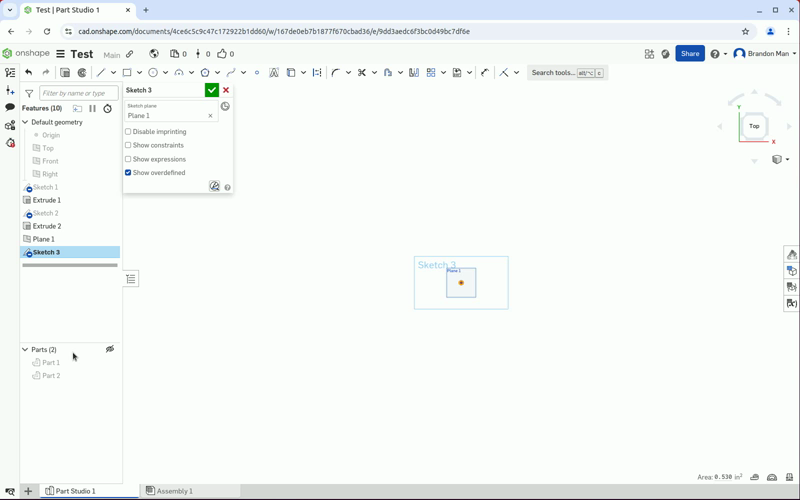
key(shift+e)
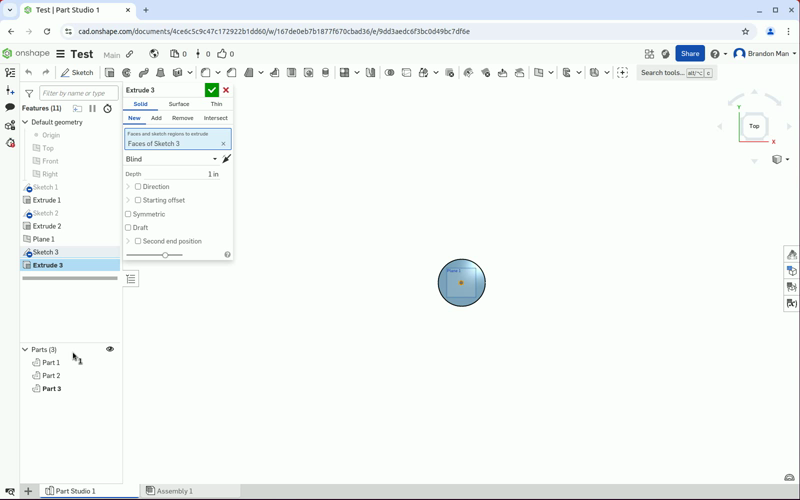
mouse_move(143, 106)
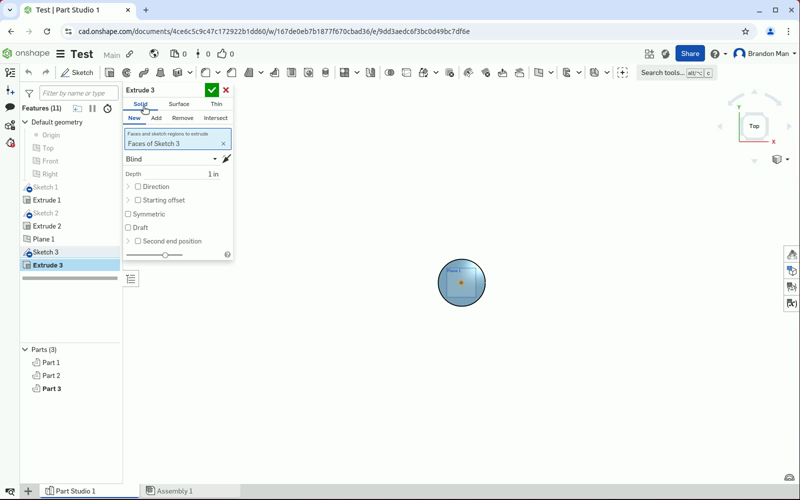
click(143, 106)
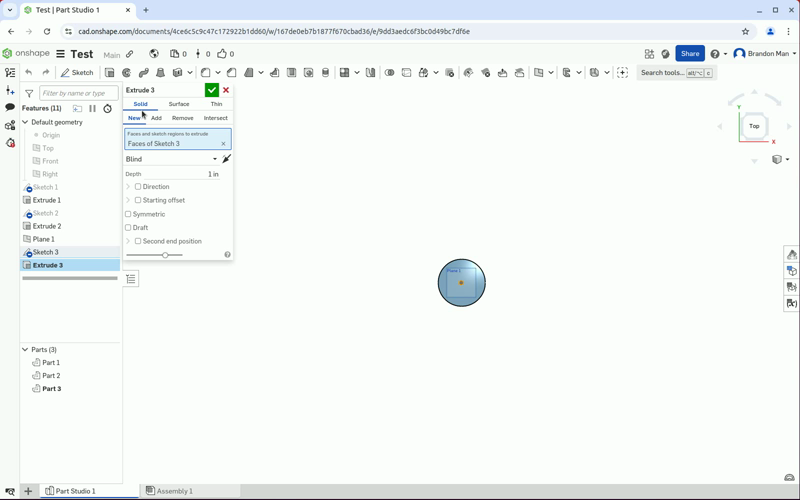
mouse_move(137, 120)
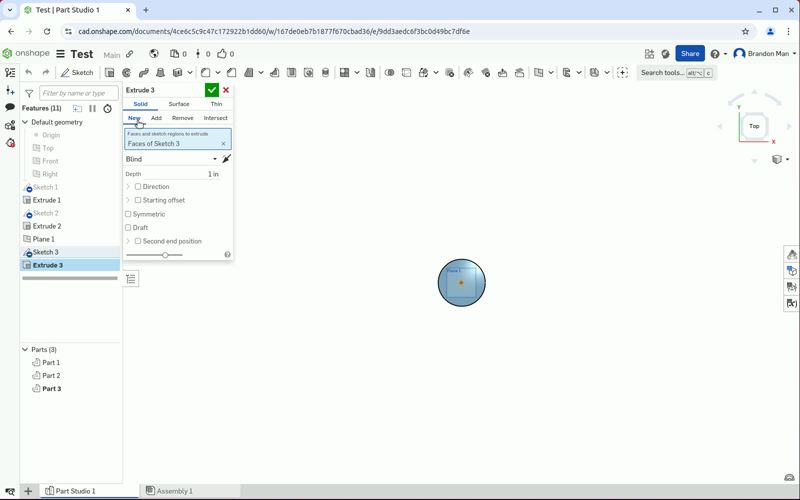
click(137, 120)
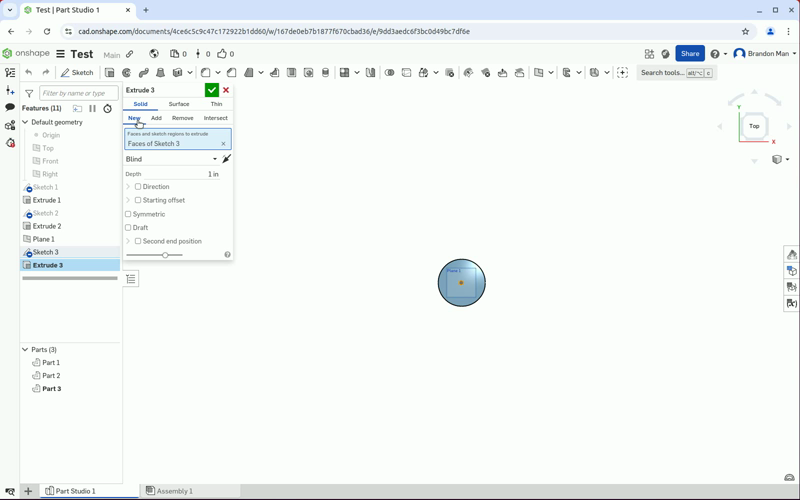
key(tab, 4)
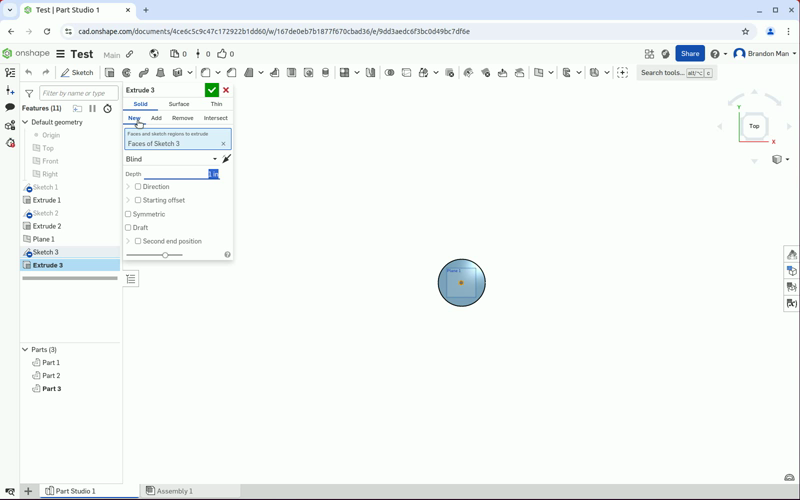
text(7.703)
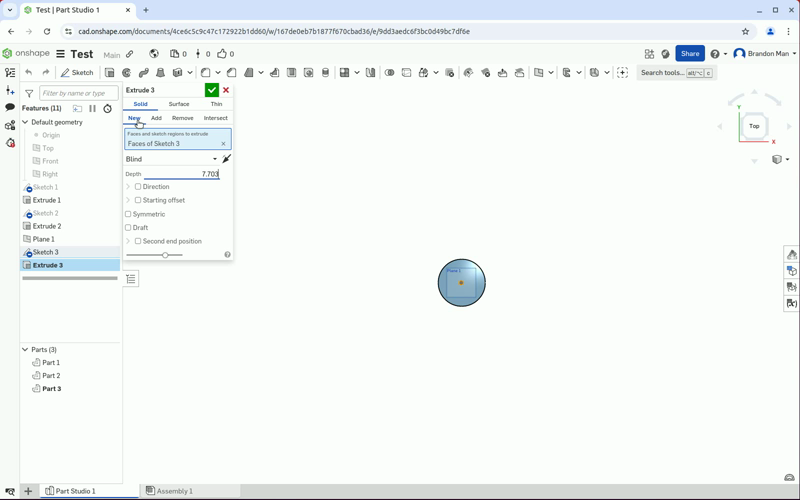
key(enter)
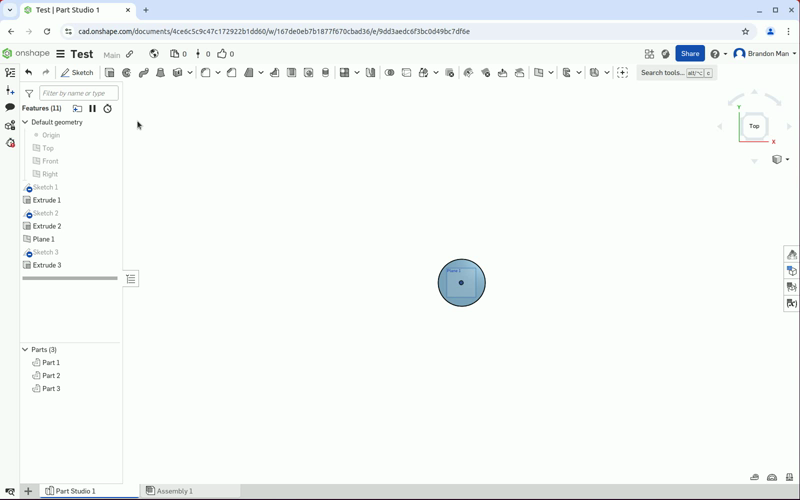
key(shift+h)
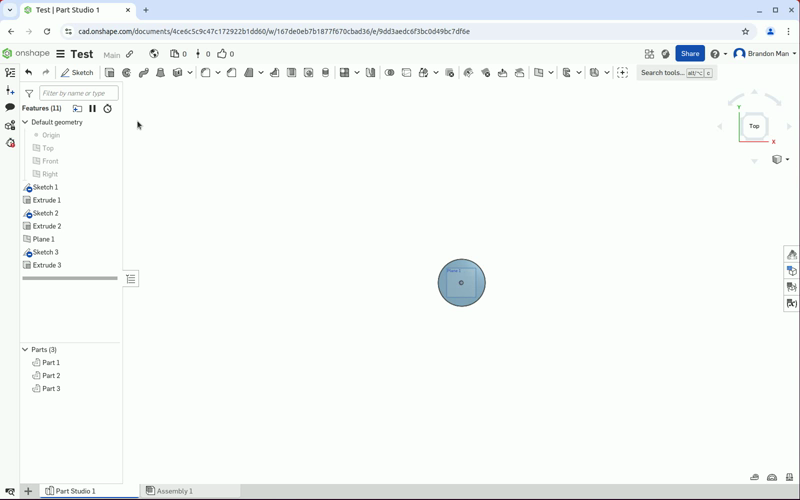
key(shift+h)
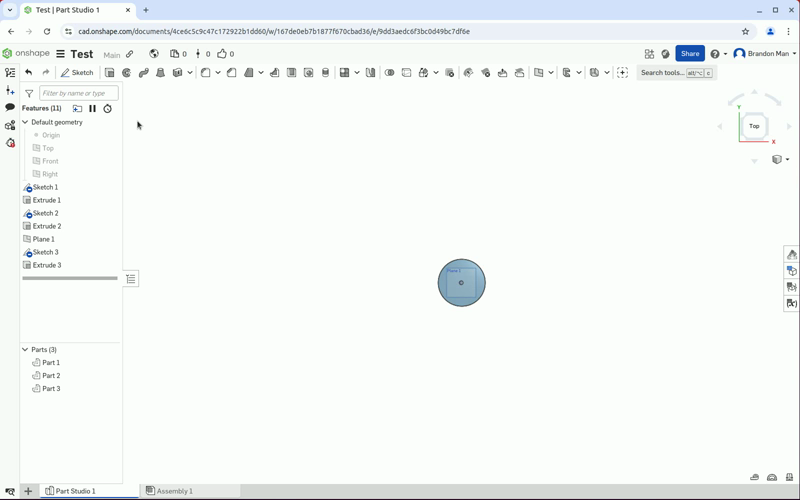
key(shift+7)
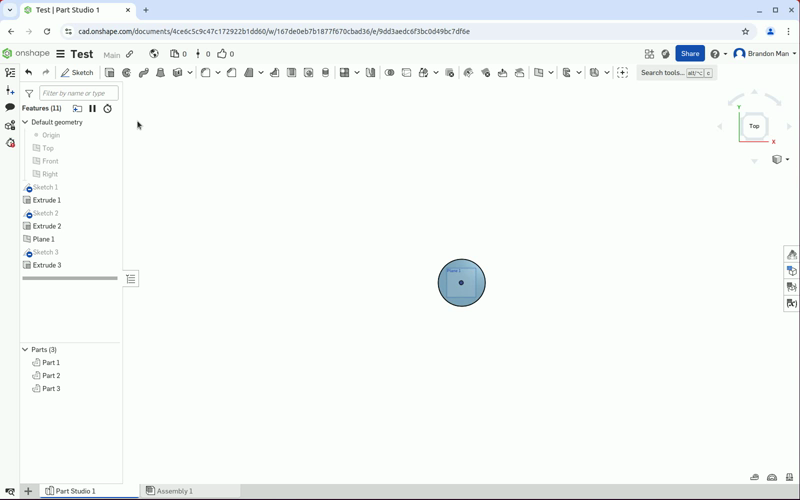
key(up, 3)
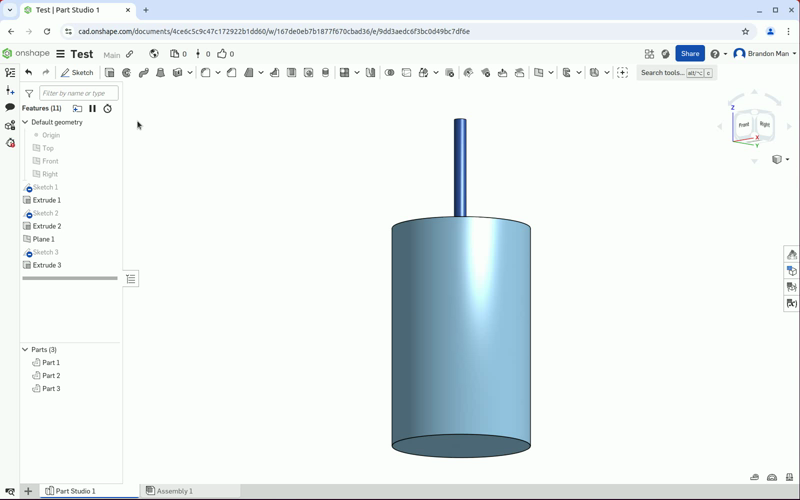
key(left, 3)
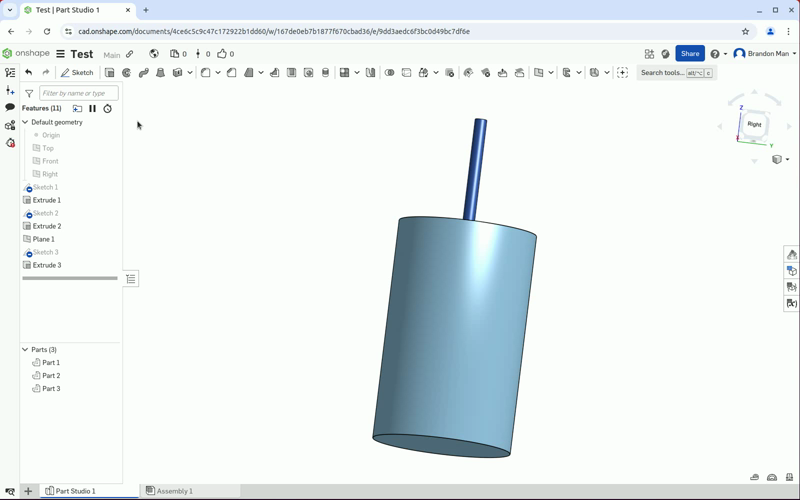
key(right, 3)
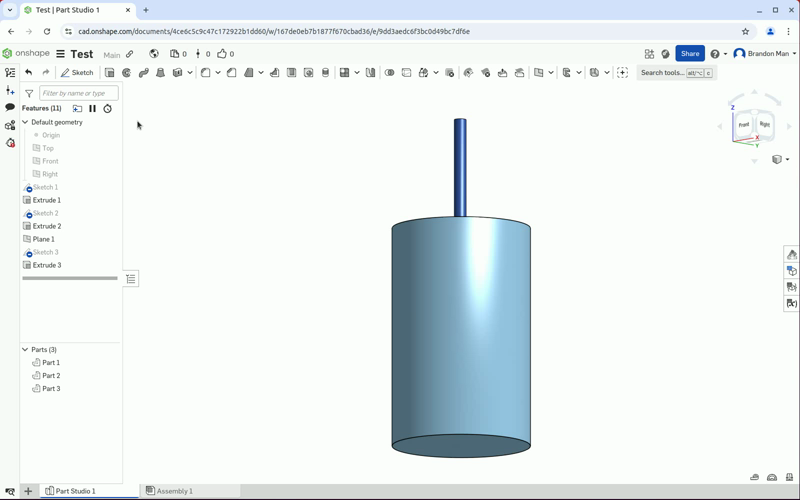
key(down, 3)
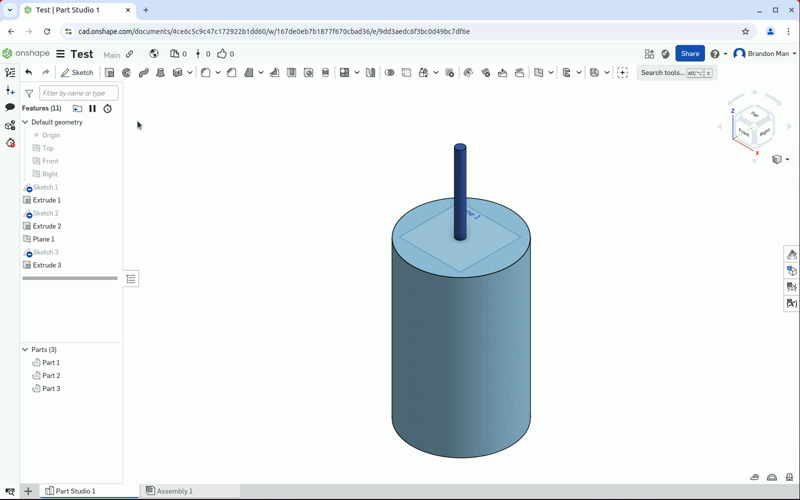
mouse_move(73, 189)
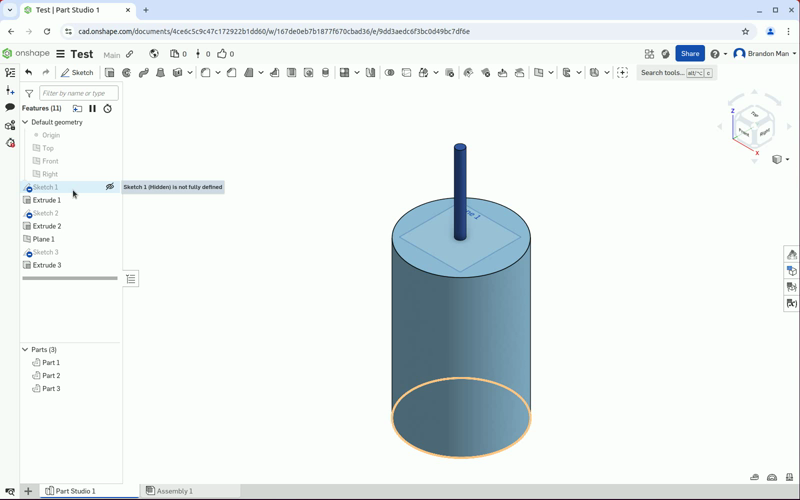
click(73, 189)